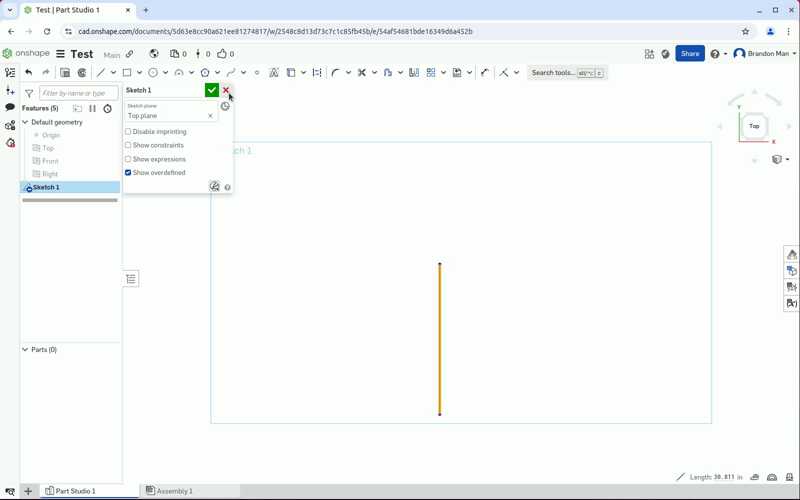
key(shift+h)
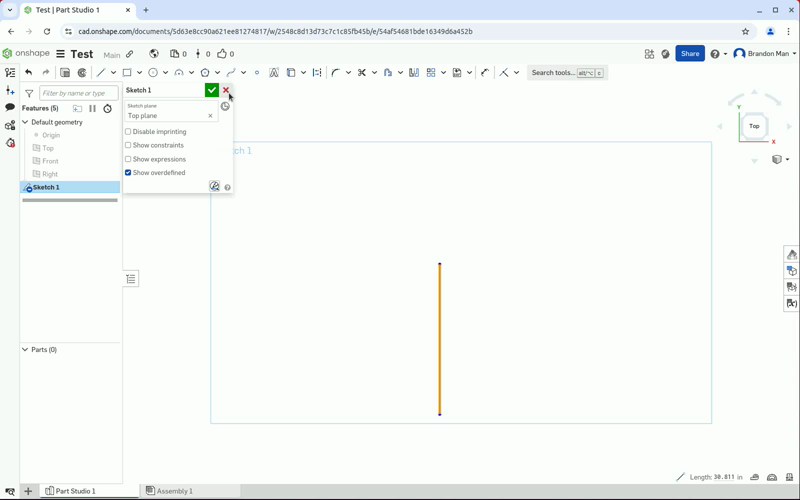
key(shift+s)
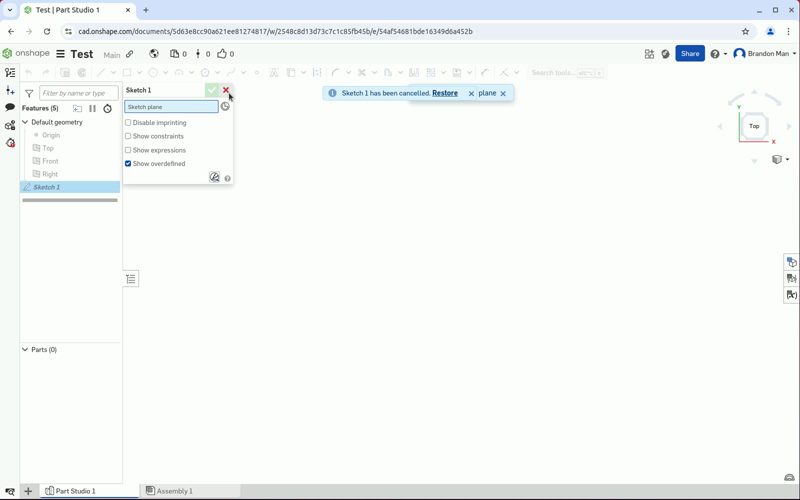
mouse_move(73, 150)
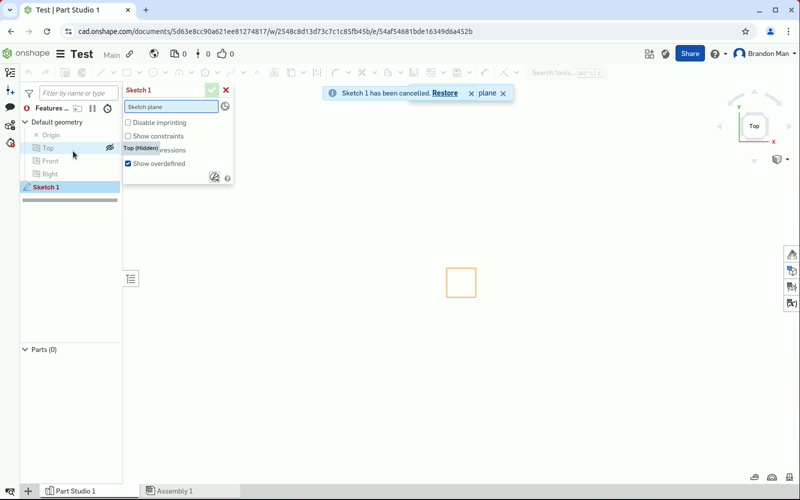
click(73, 150)
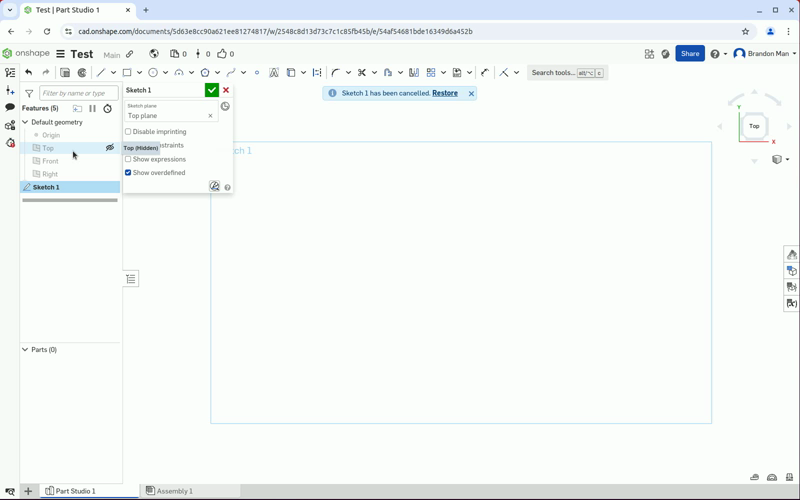
mouse_move(73, 352)
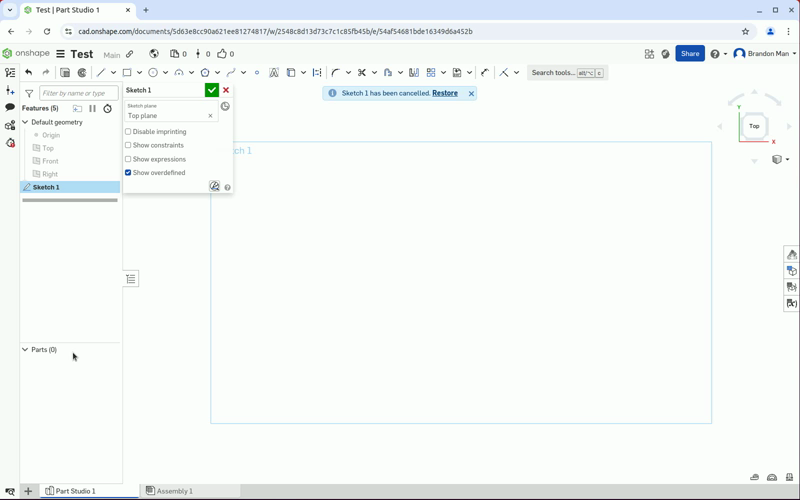
key(y)
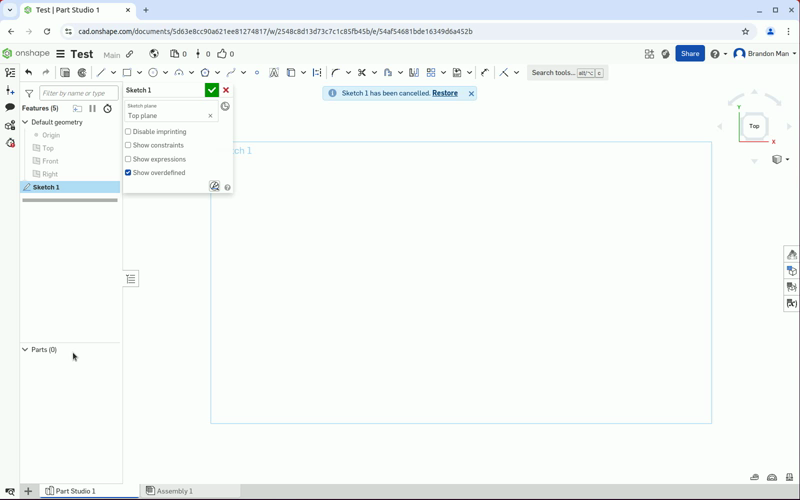
key(c)
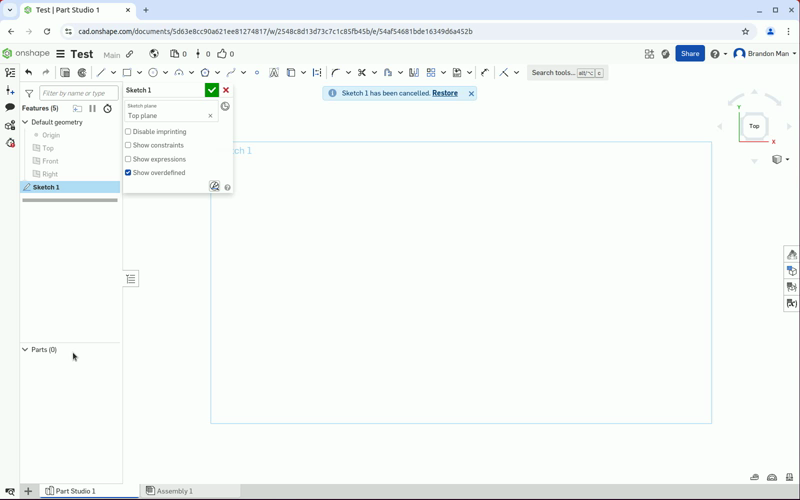
key_down(shift)
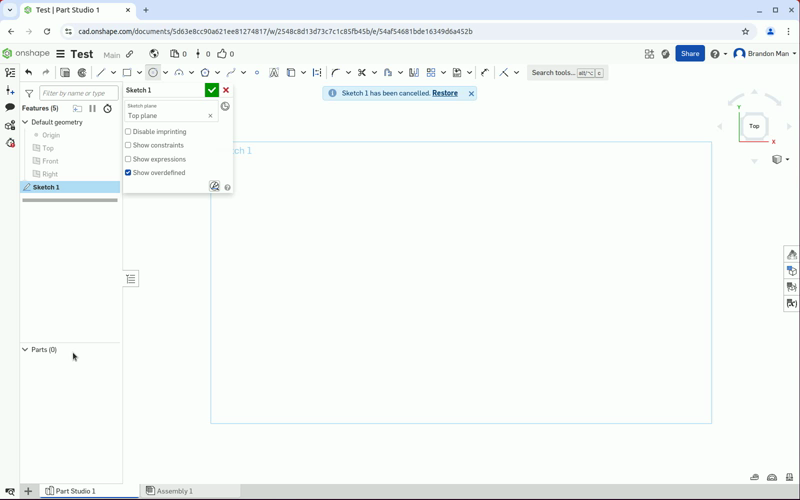
mouse_move(461, 282)
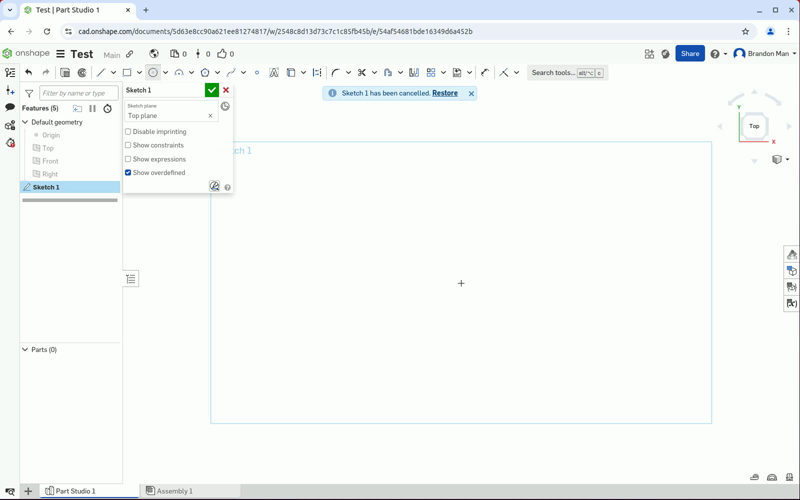
click(461, 282)
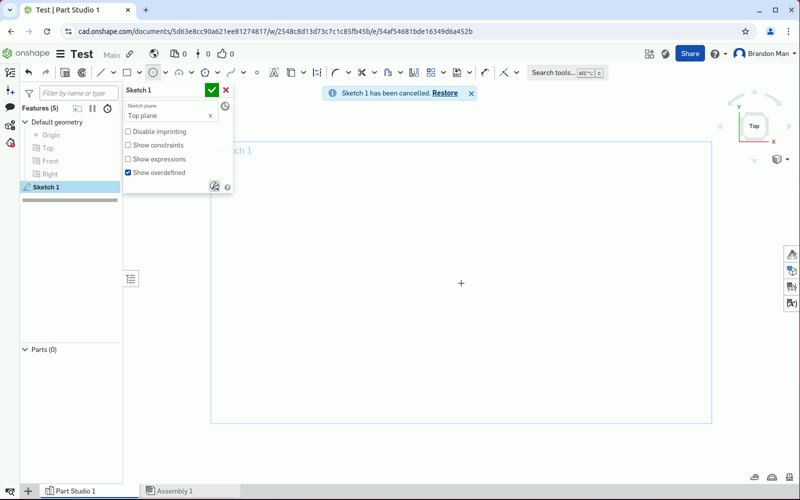
key_up(shift)
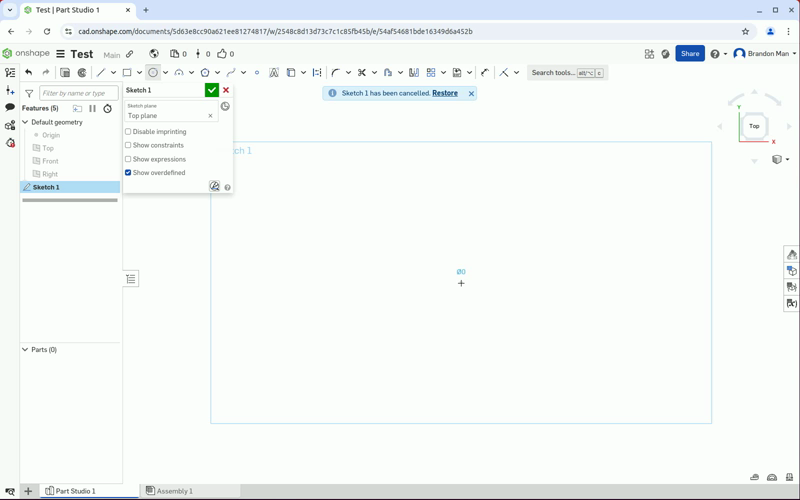
mouse_move(510, 282)
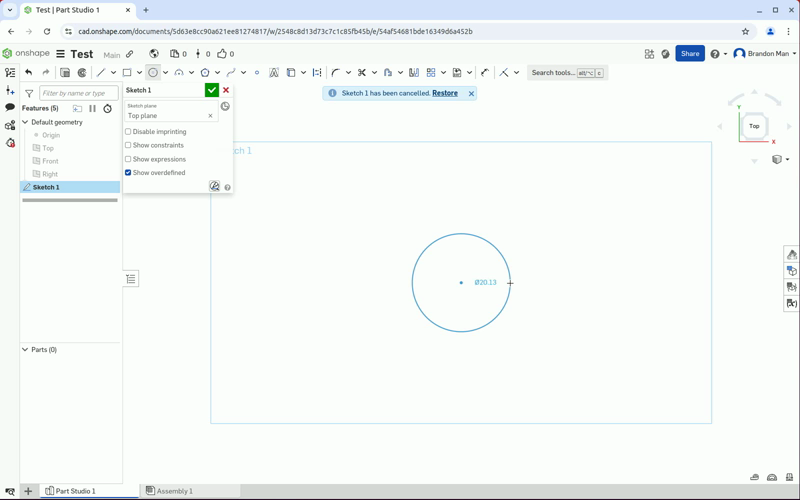
click(510, 282)
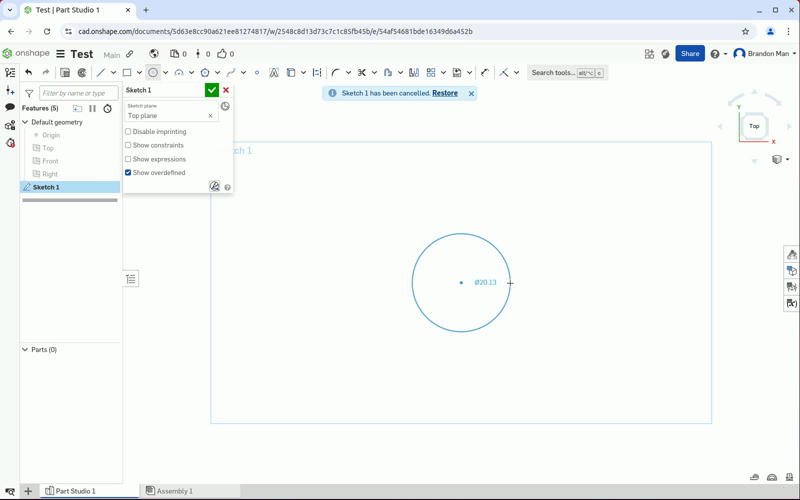
key(esc)
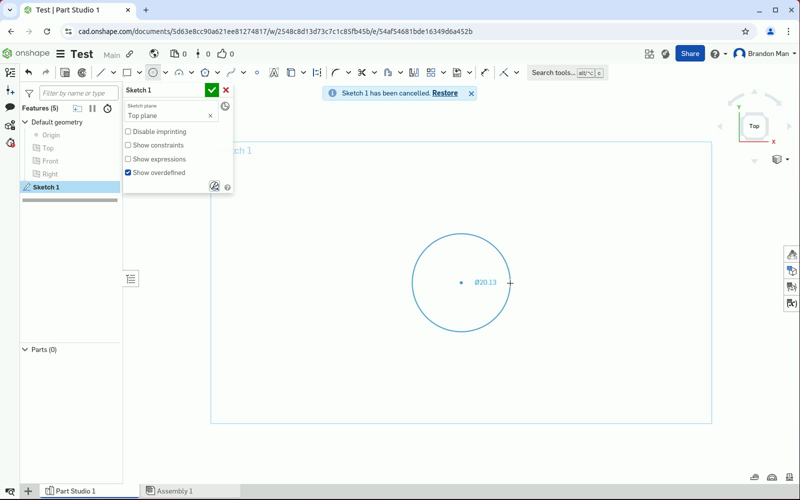
key(c)
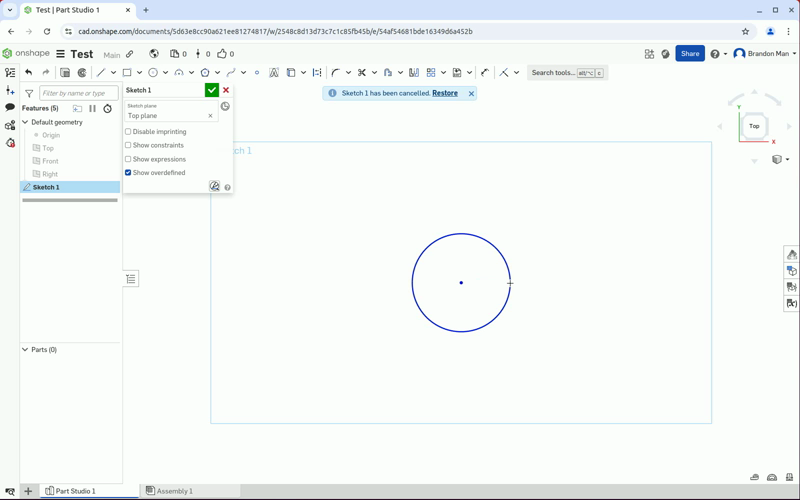
key_down(shift)
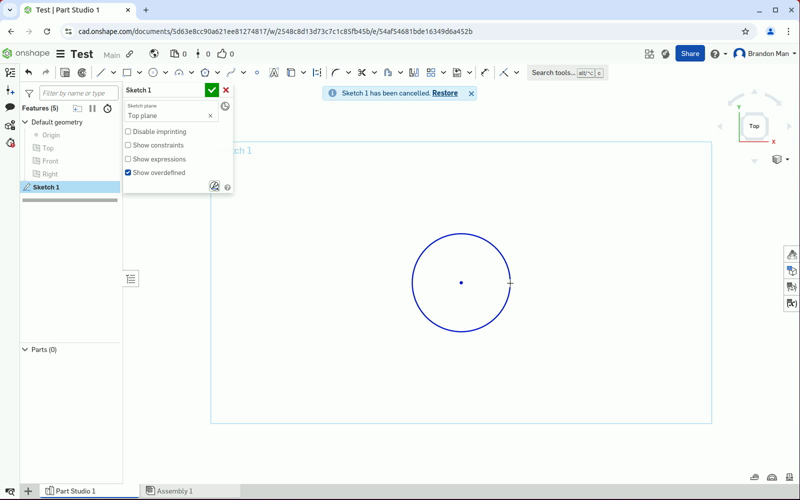
mouse_move(461, 282)
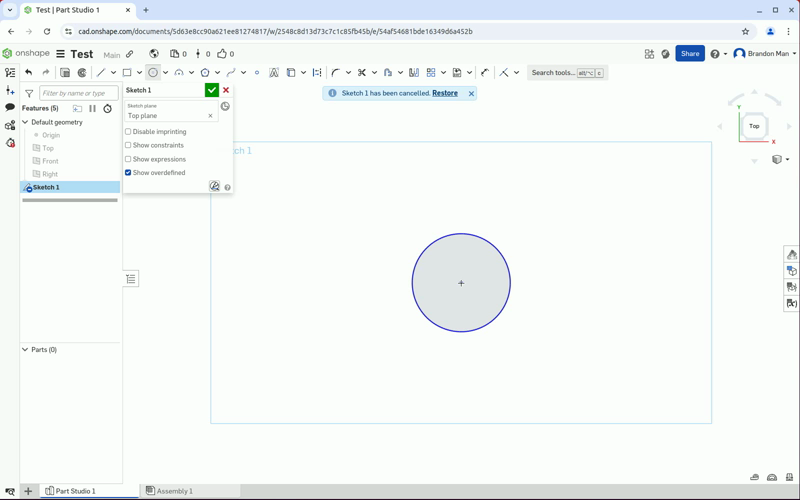
click(461, 282)
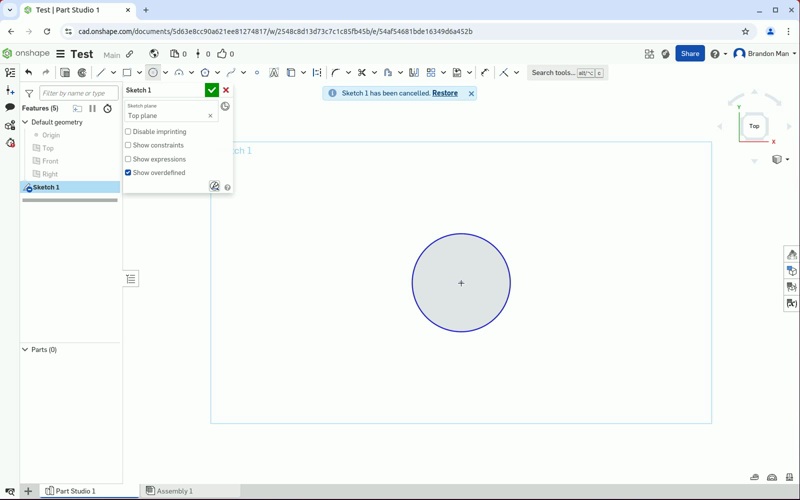
key_up(shift)
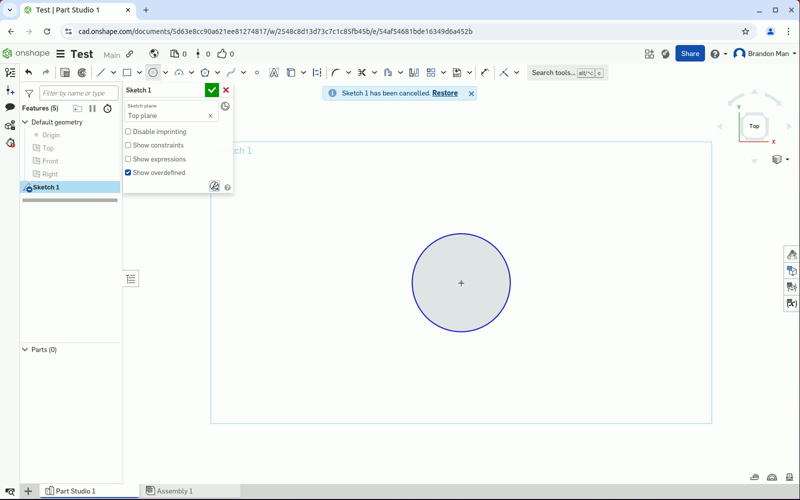
mouse_move(481, 282)
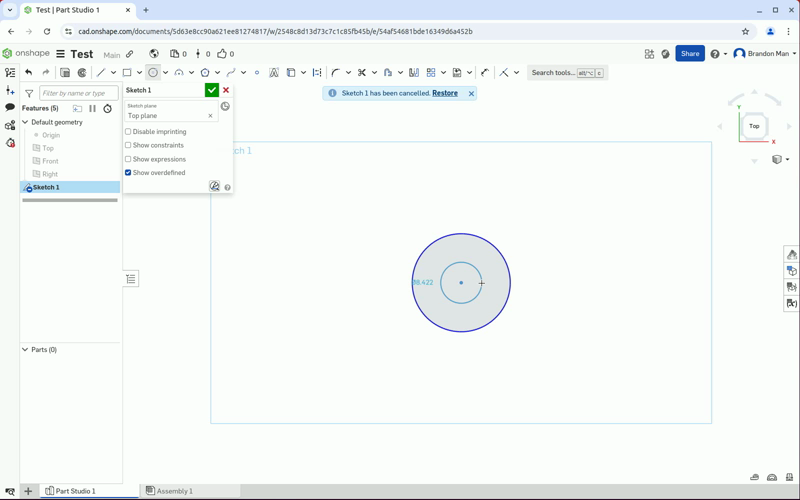
click(481, 282)
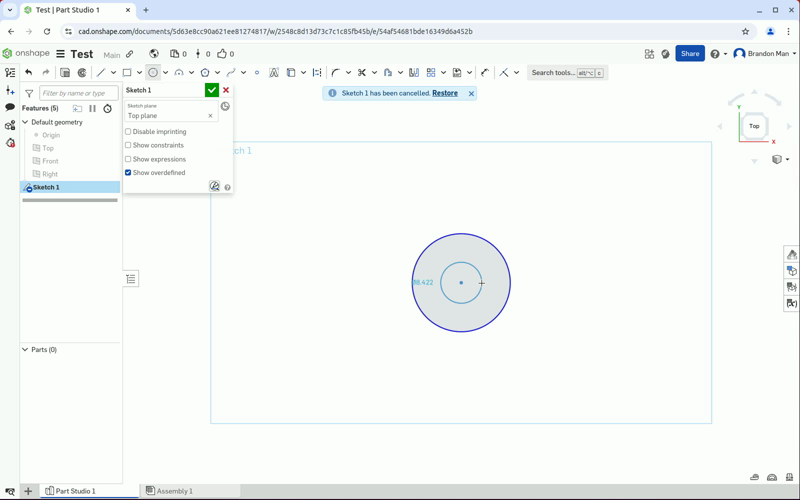
key(esc)
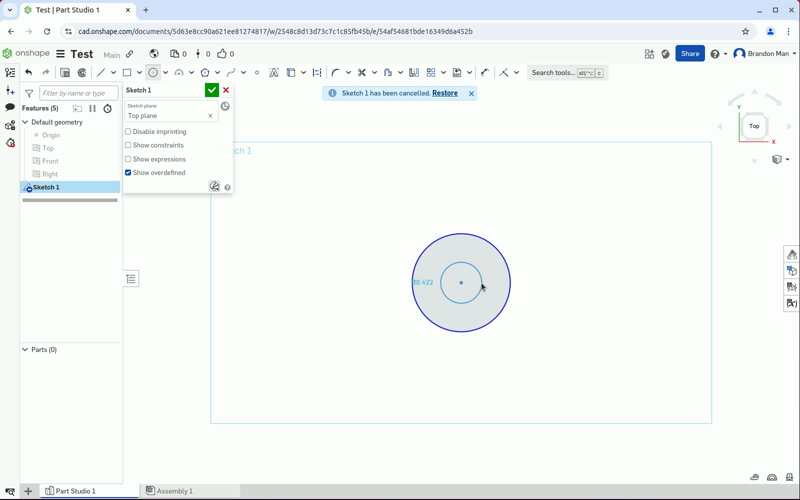
mouse_move(434, 272)
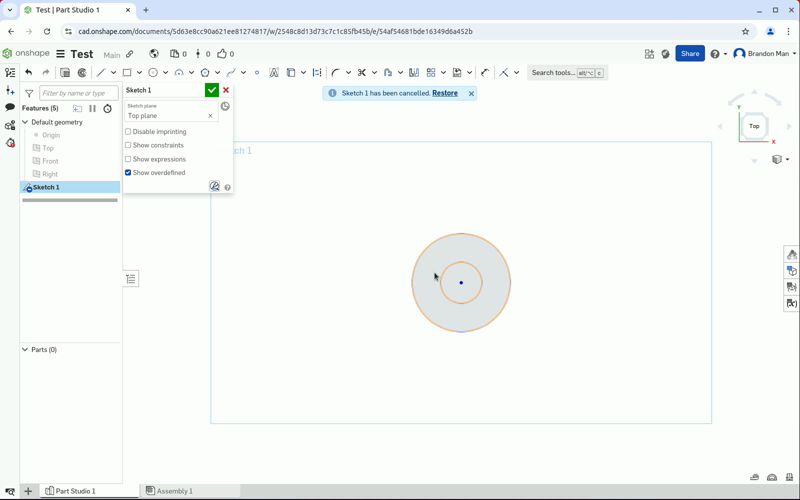
click(434, 272)
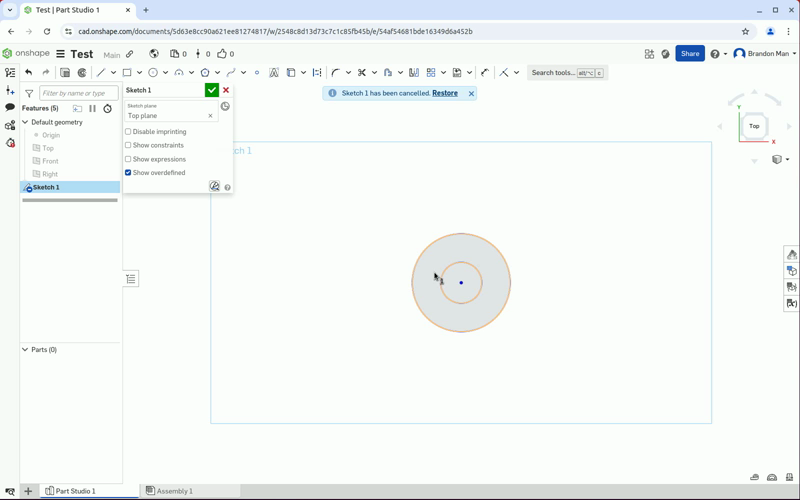
mouse_move(73, 352)
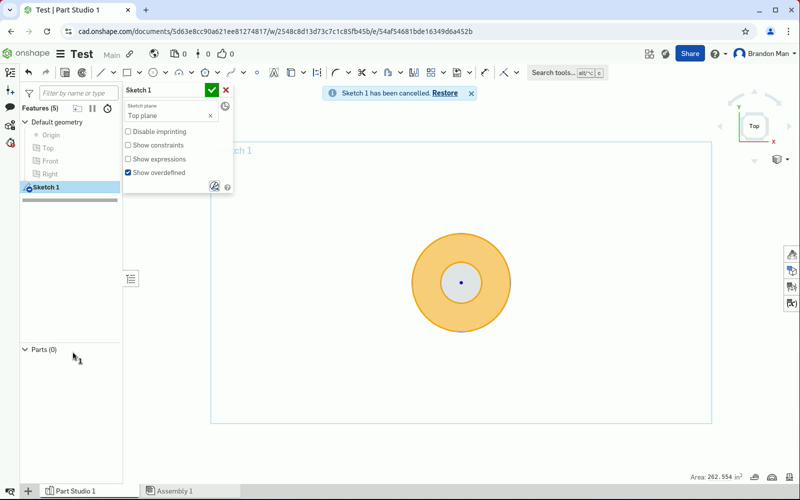
key(shift+y)
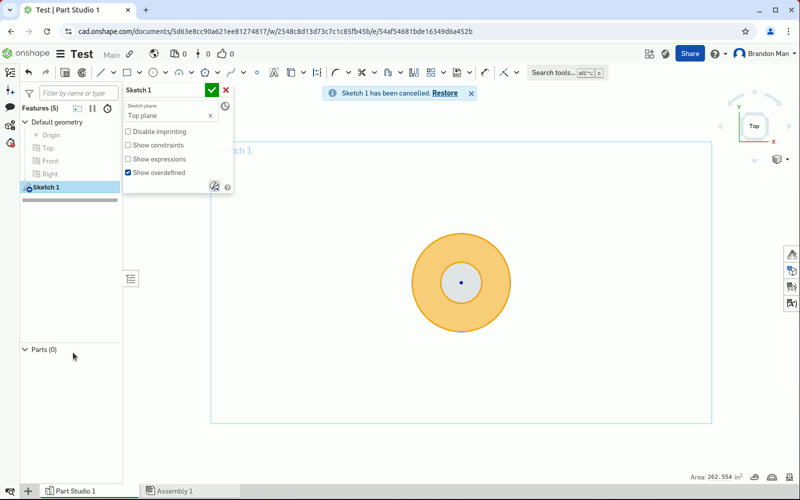
key(shift+e)
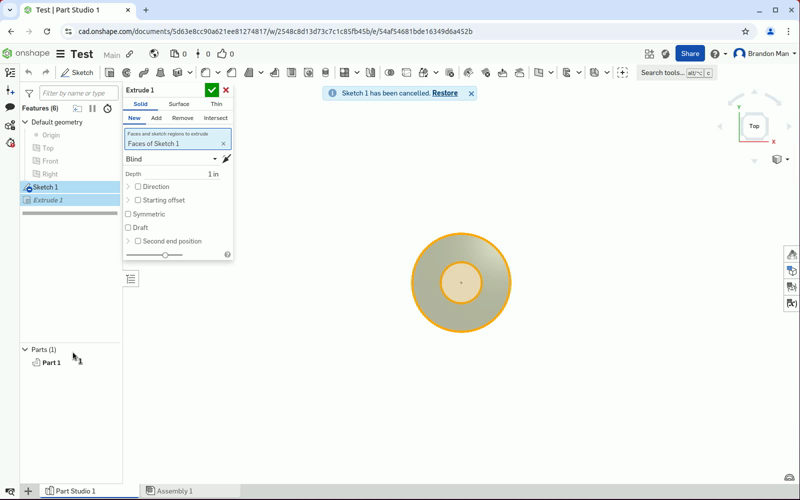
mouse_move(143, 106)
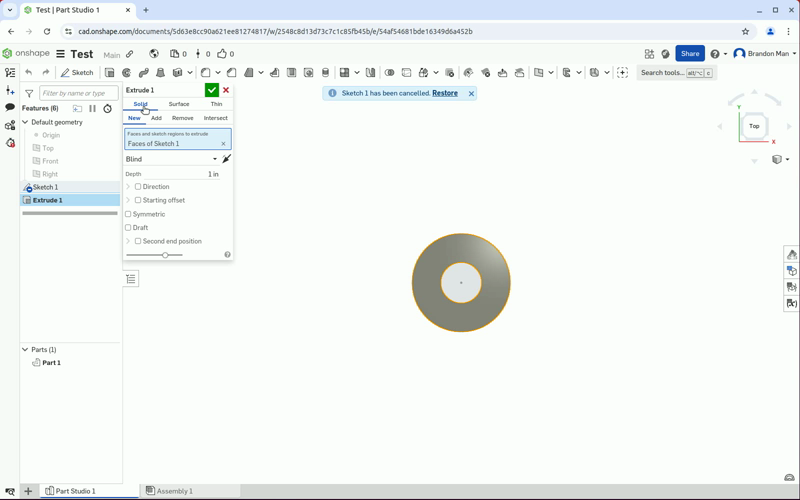
click(143, 106)
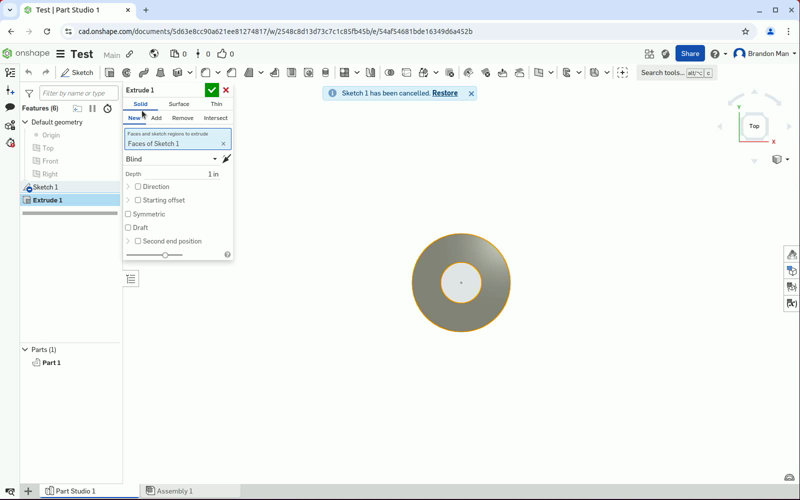
mouse_move(137, 120)
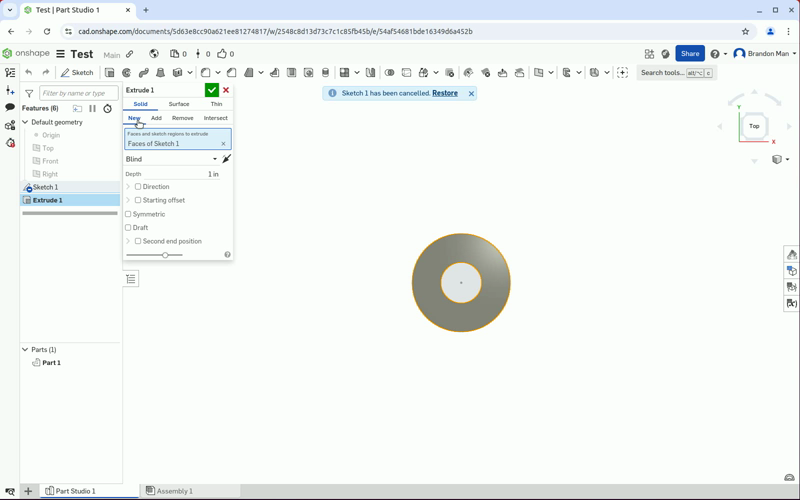
click(137, 120)
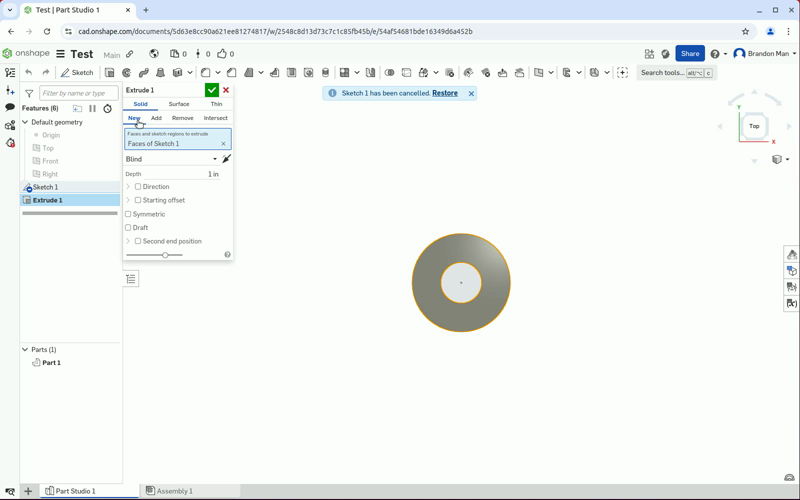
key(tab, 4)
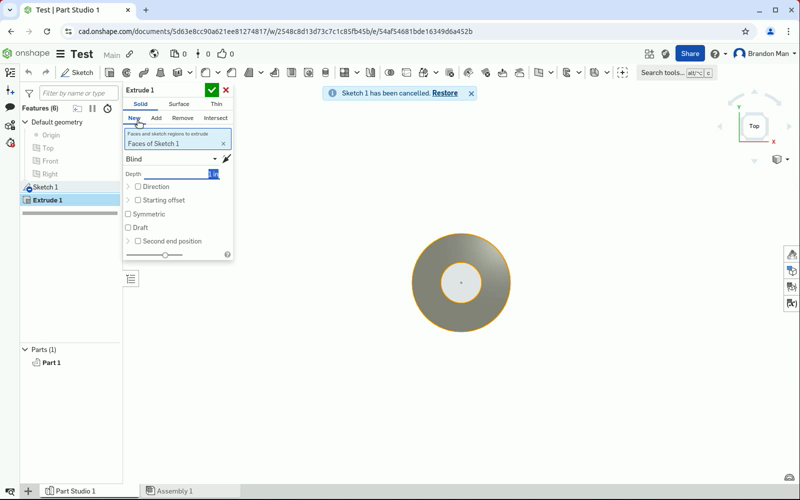
text(21.905)
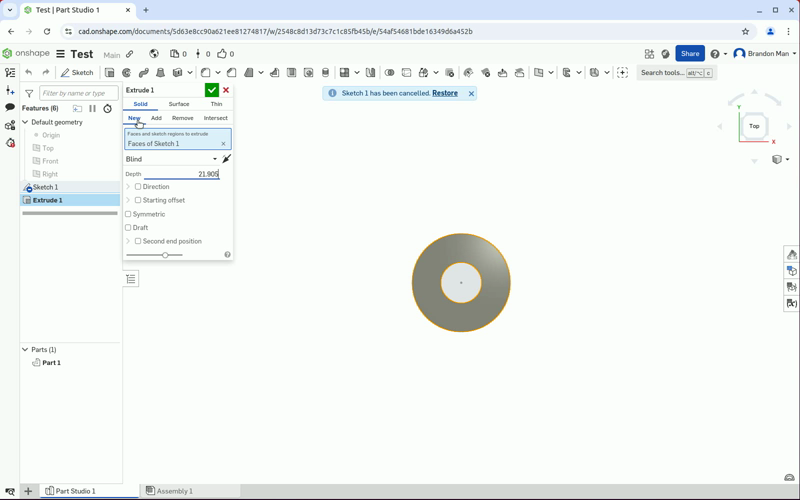
key(enter)
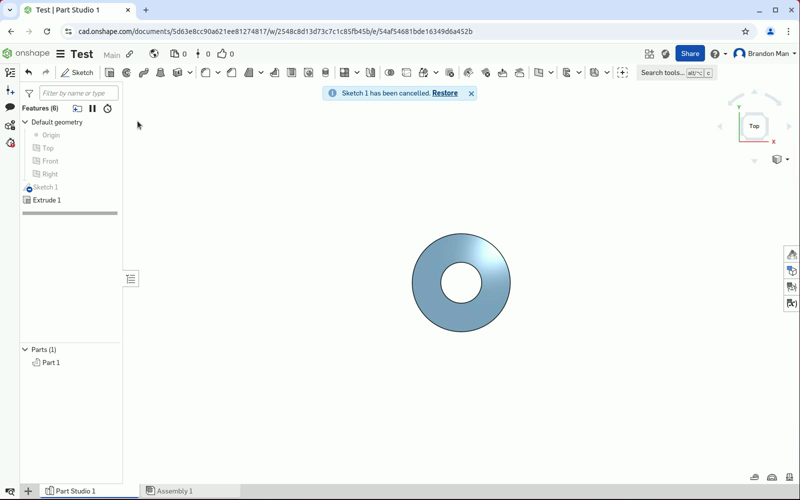
key(shift+h)
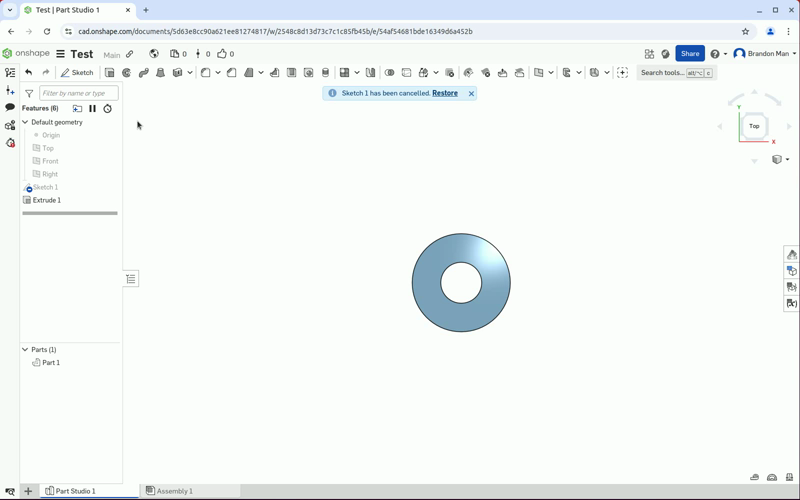
key(shift+h)
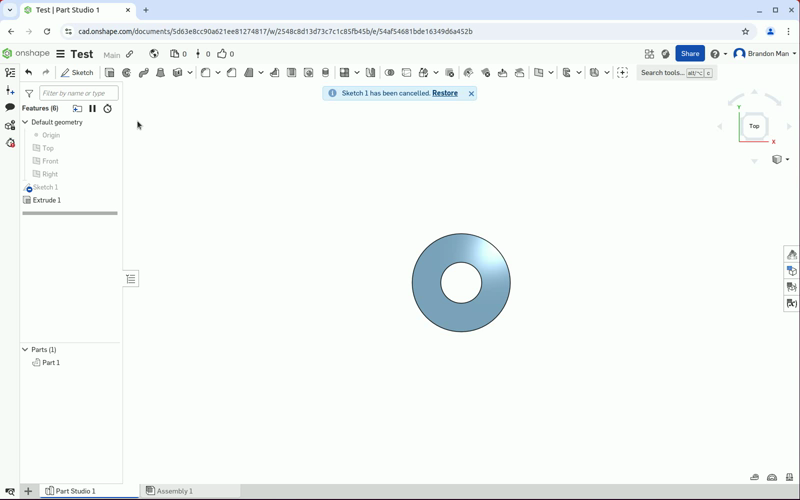
mouse_move(73, 189)
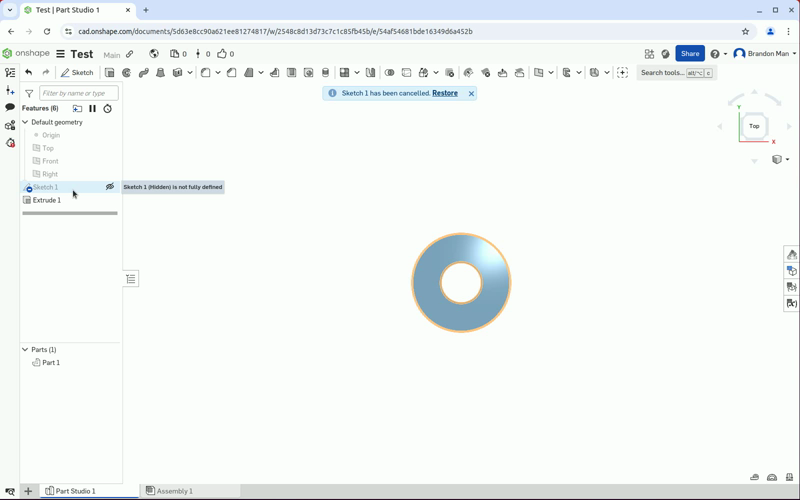
click(73, 189)
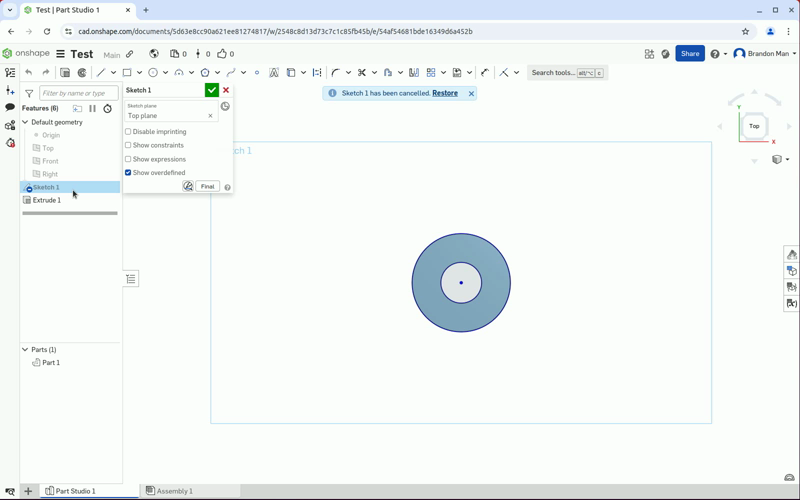
mouse_move(229, 92)
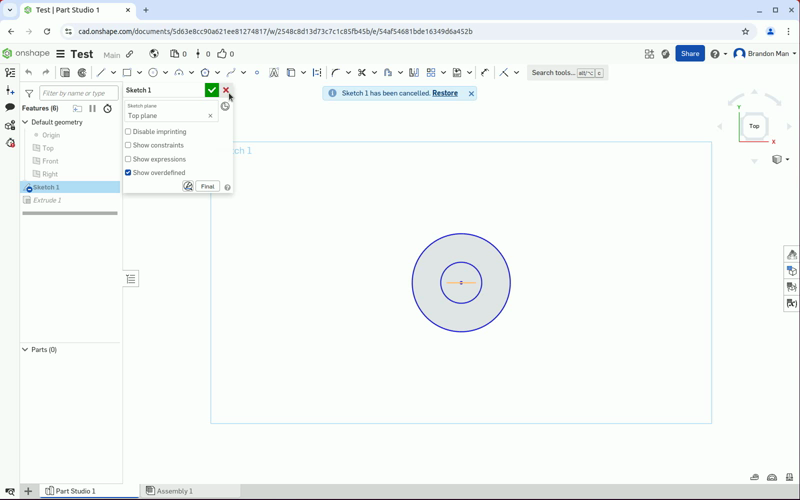
click(229, 92)
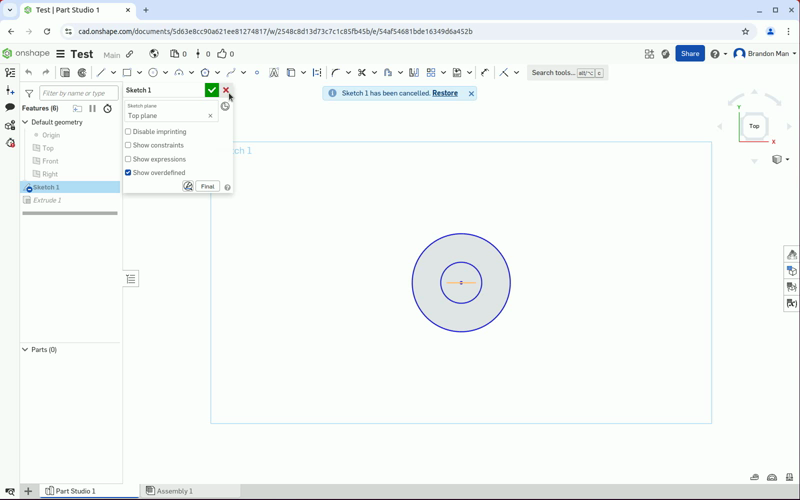
key(shift+s)
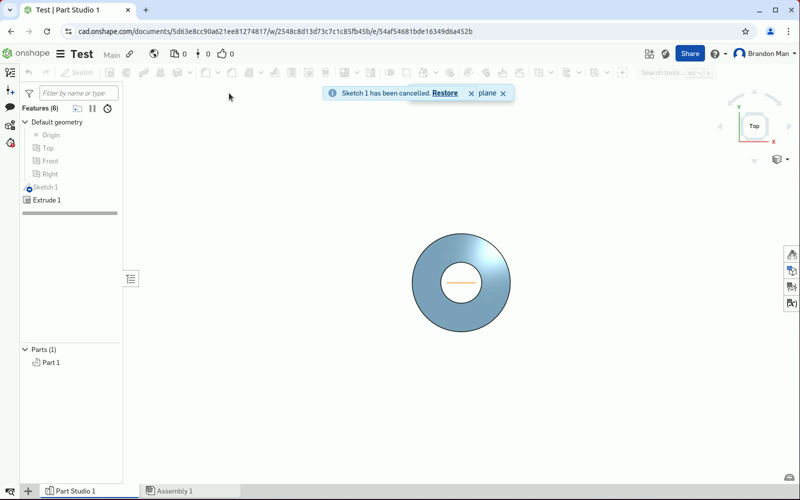
mouse_move(73, 150)
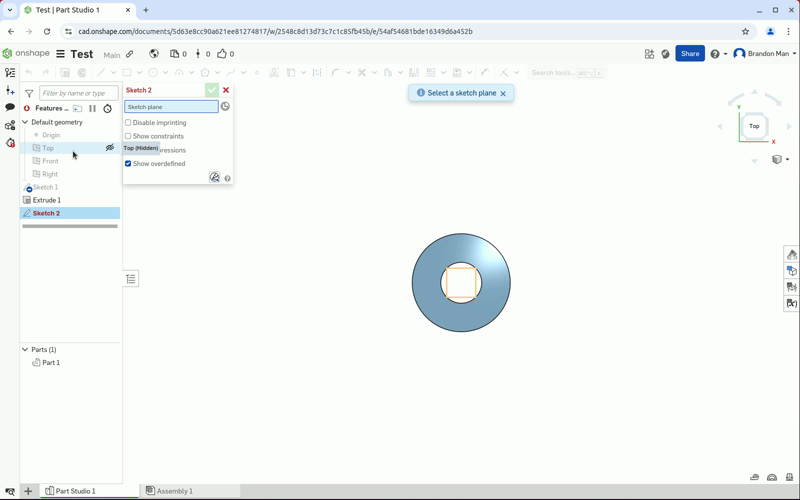
click(73, 150)
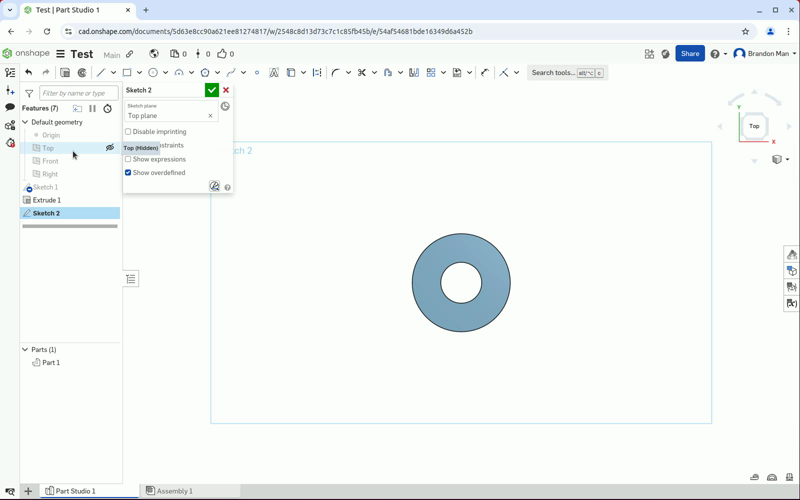
mouse_move(73, 352)
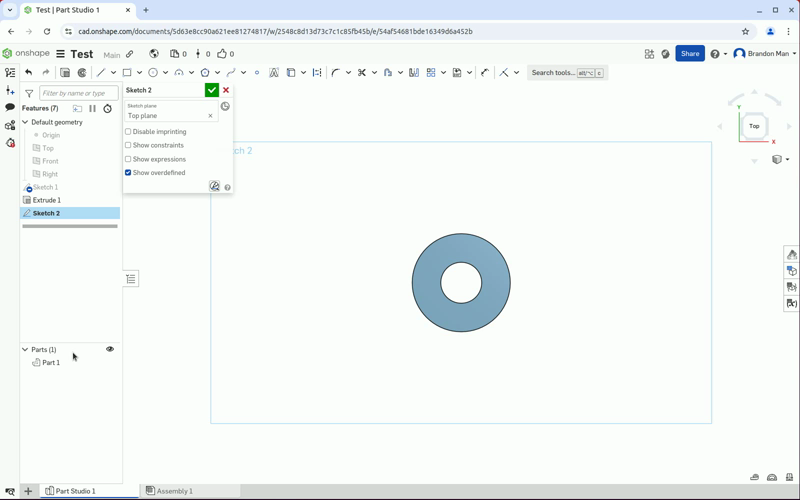
key(y)
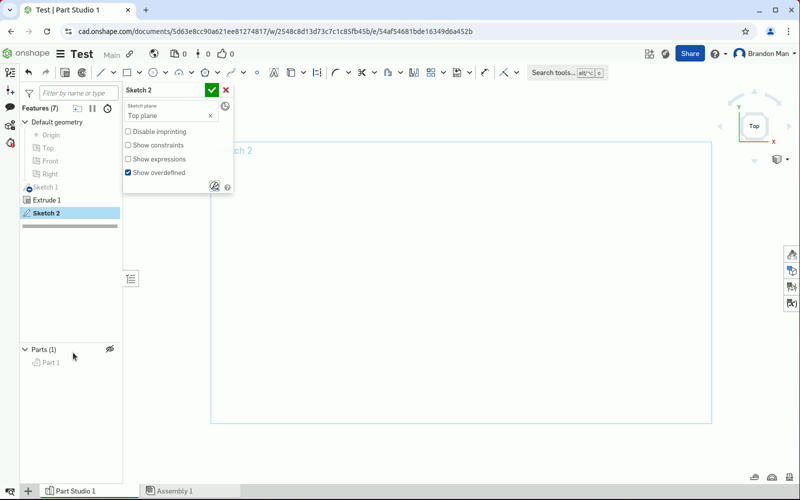
key(c)
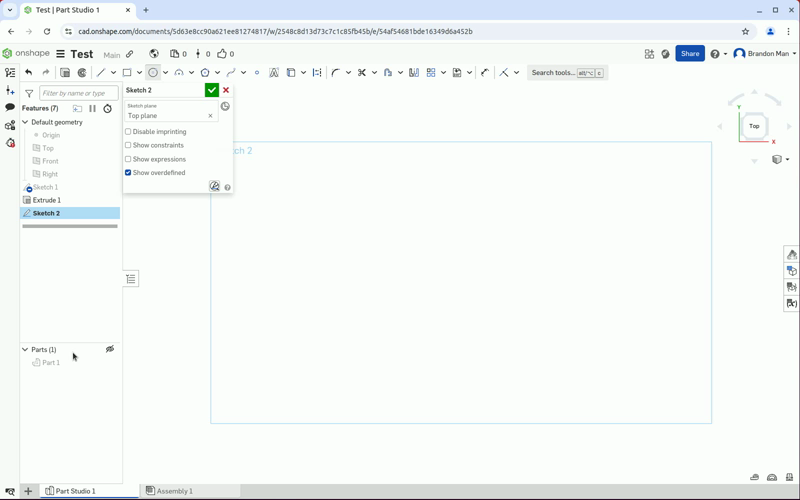
key_down(shift)
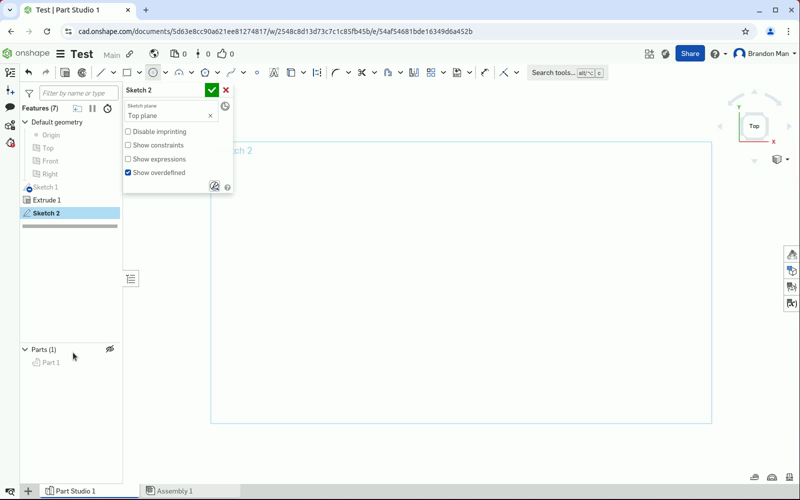
mouse_move(461, 282)
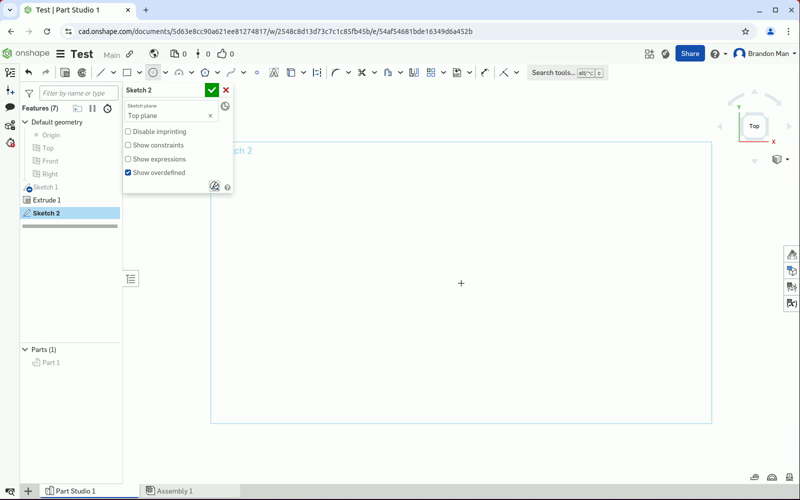
click(461, 282)
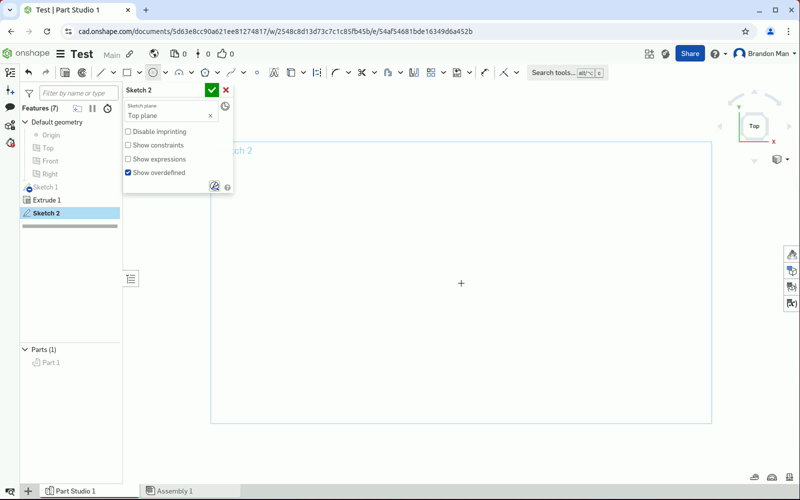
key_up(shift)
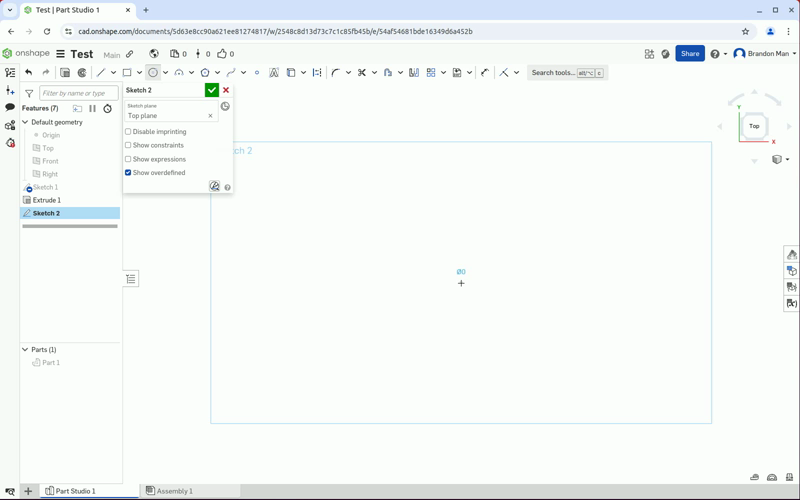
mouse_move(574, 282)
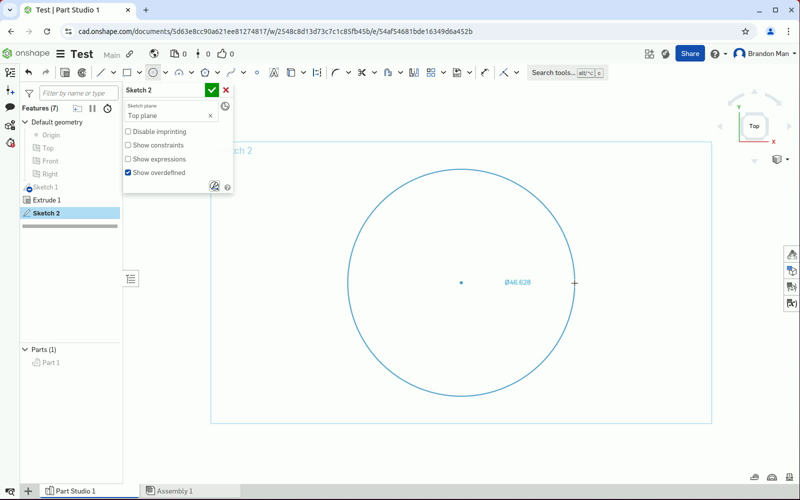
click(574, 282)
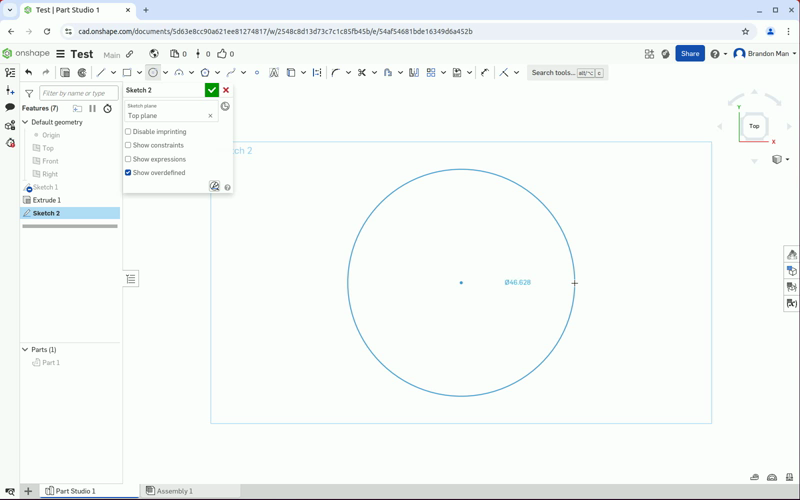
key(esc)
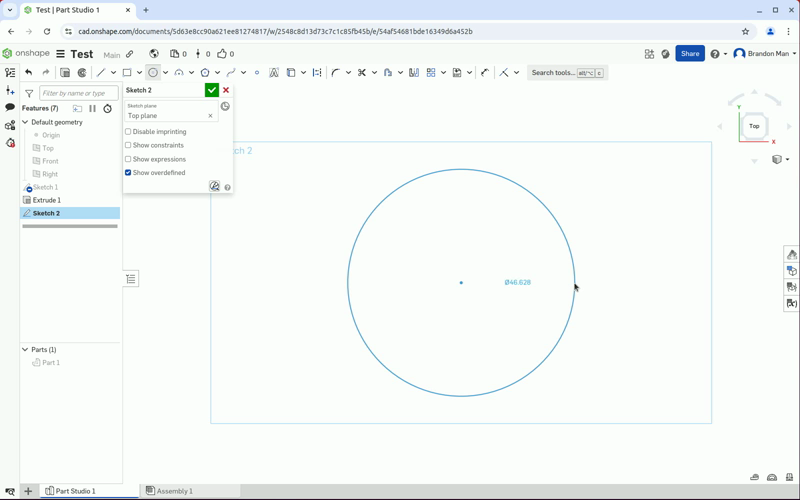
key(c)
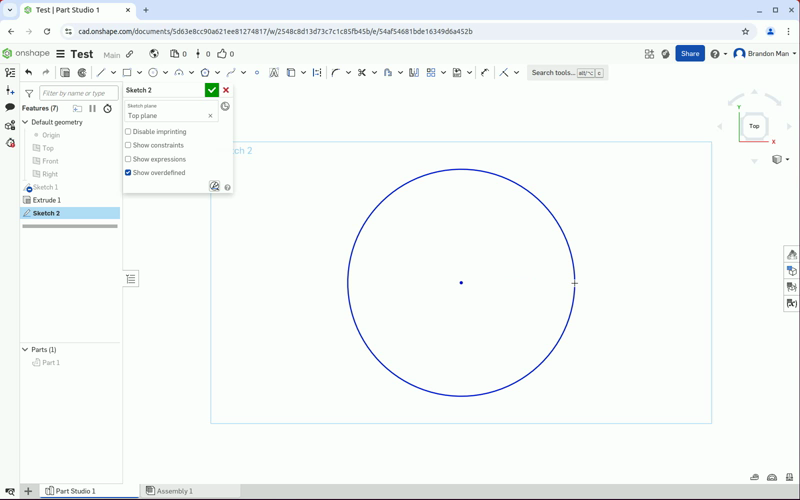
key_down(shift)
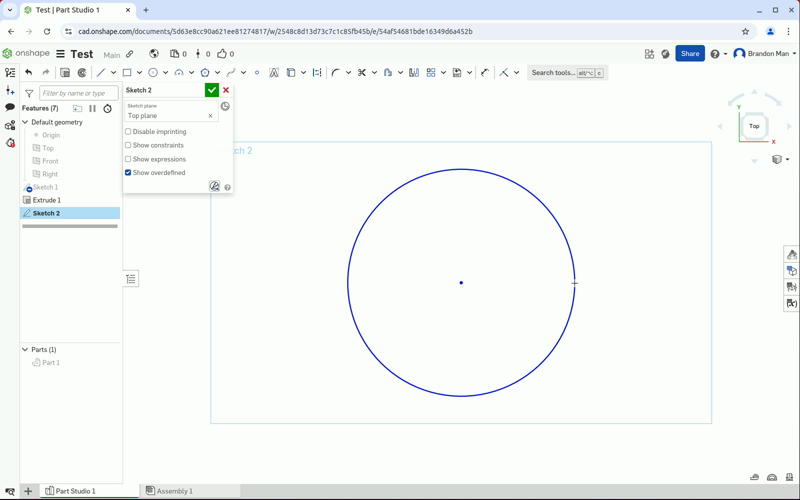
mouse_move(461, 282)
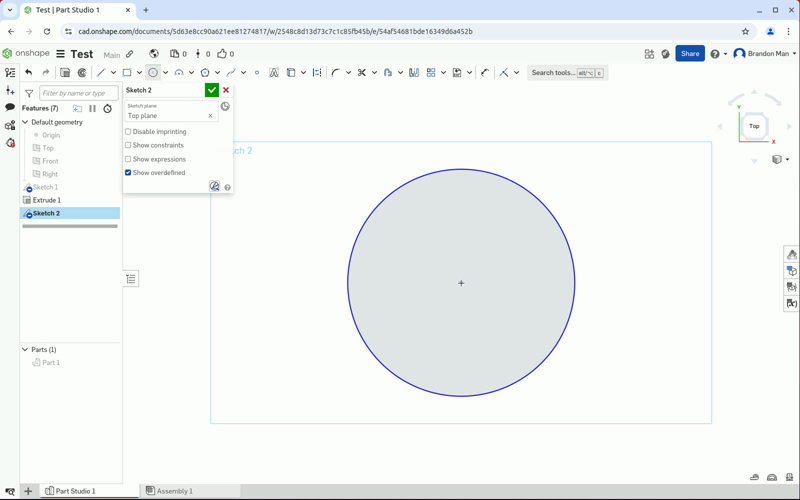
click(461, 282)
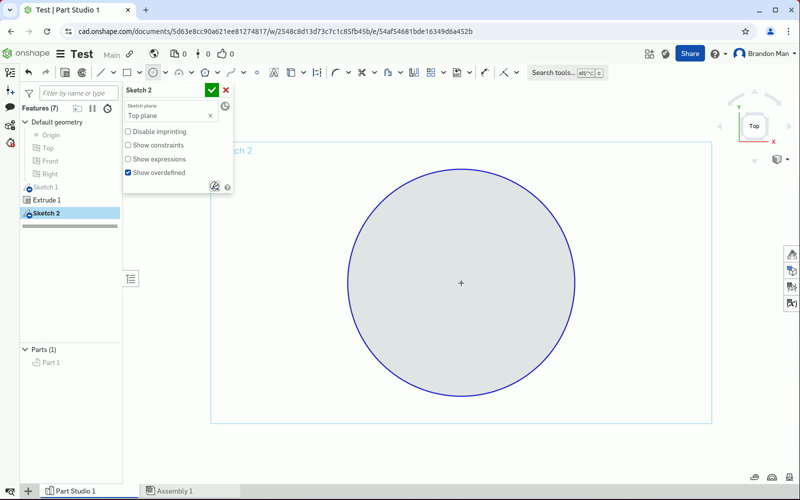
key_up(shift)
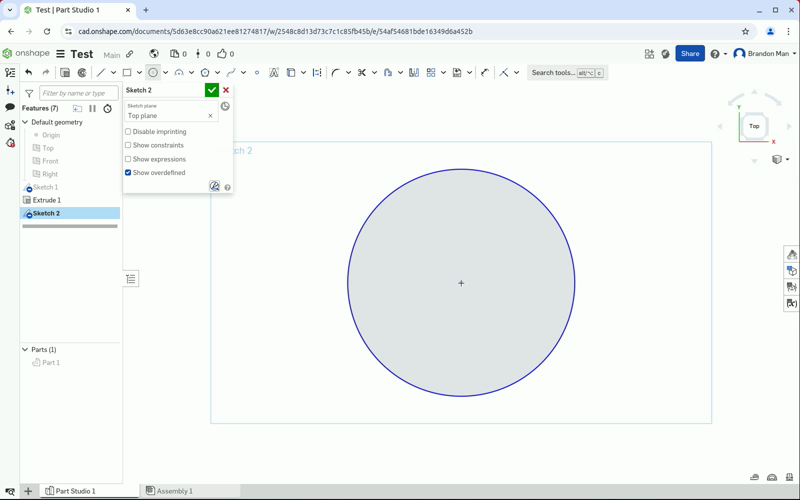
mouse_move(508, 282)
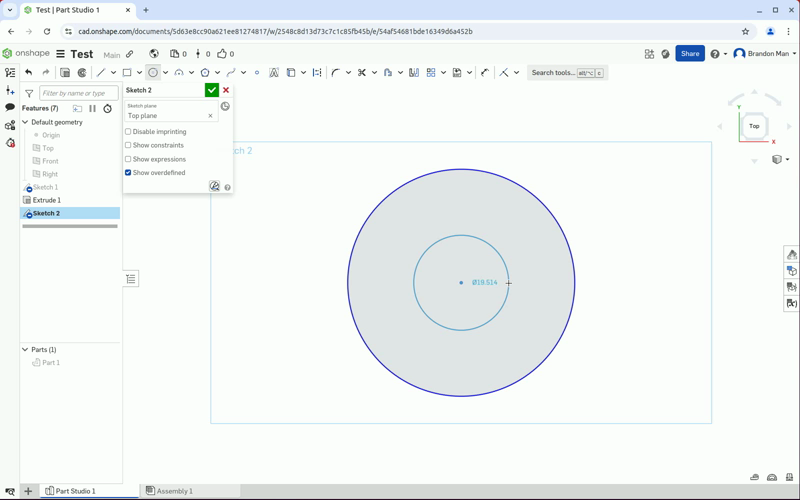
click(508, 282)
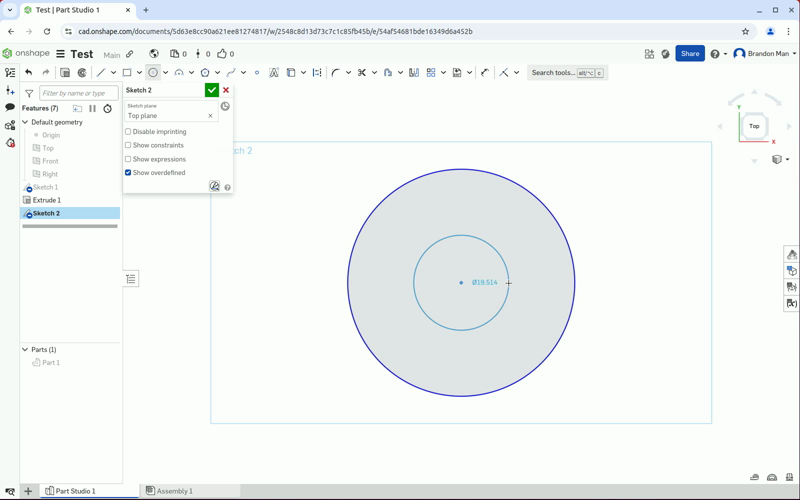
key(esc)
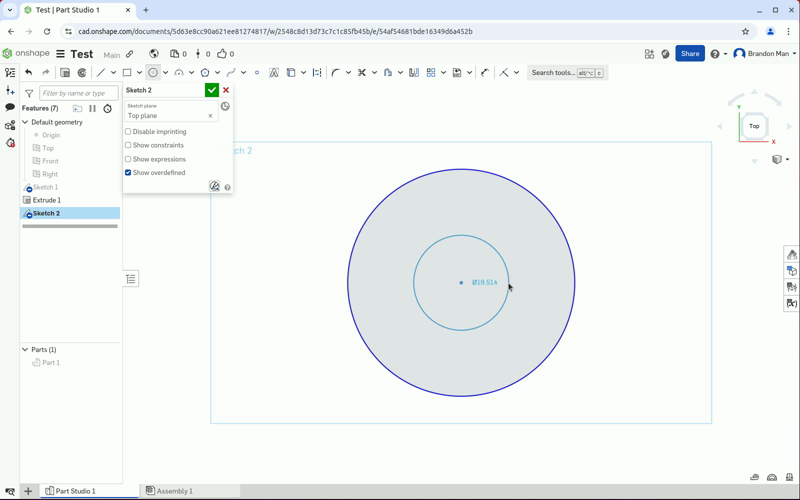
mouse_move(395, 242)
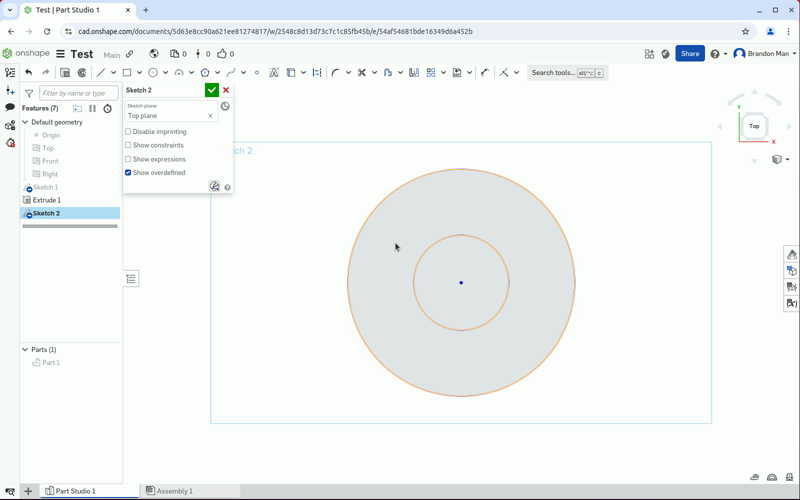
click(395, 242)
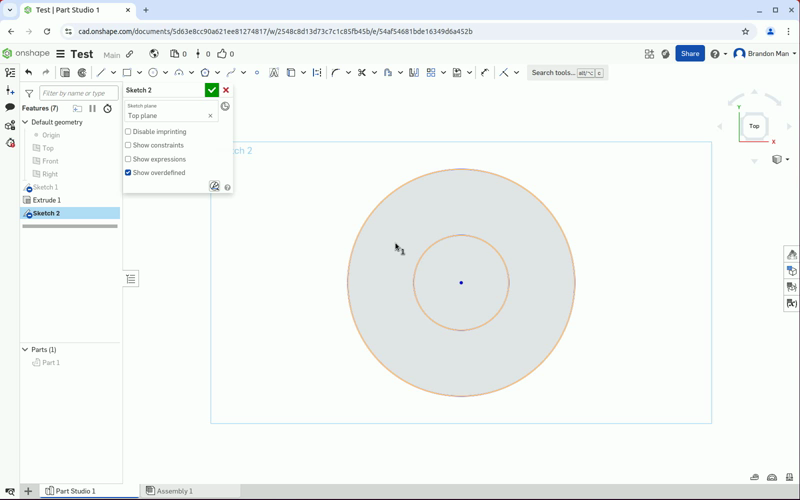
mouse_move(73, 352)
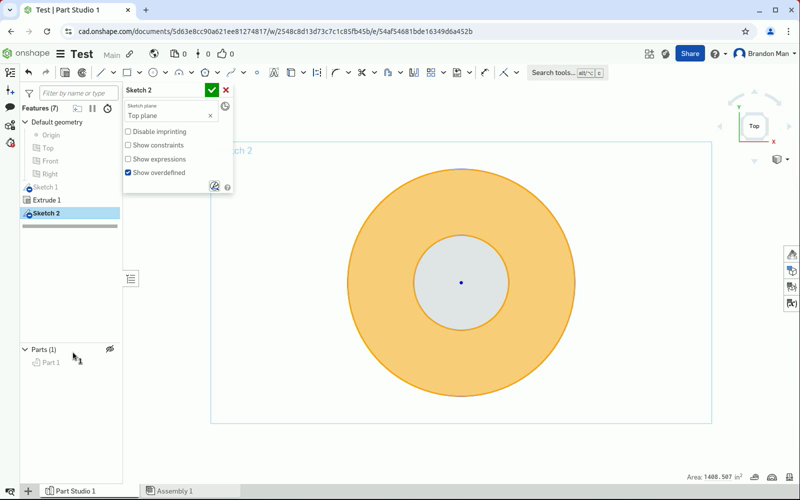
key(shift+y)
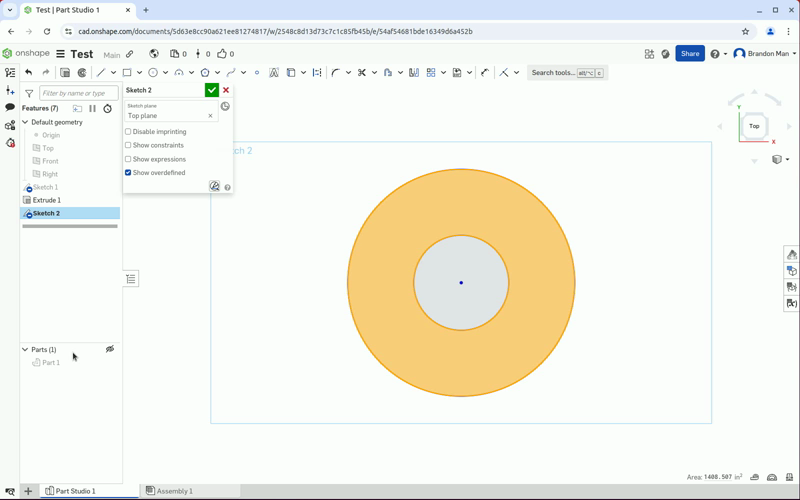
key(shift+e)
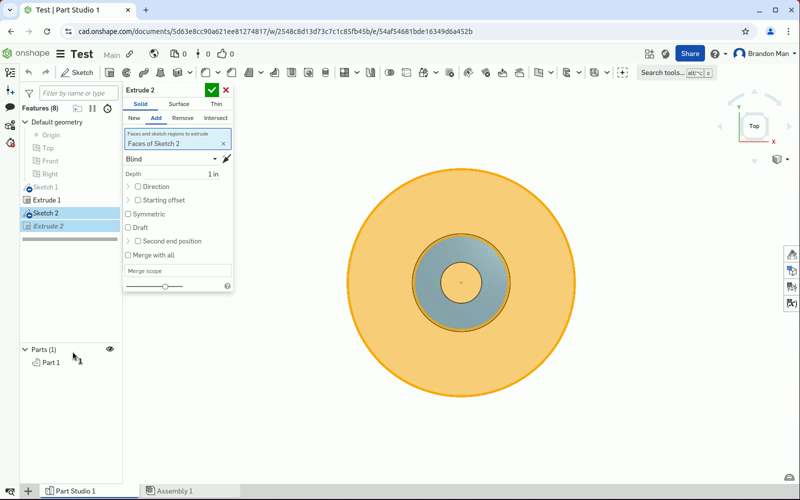
mouse_move(143, 106)
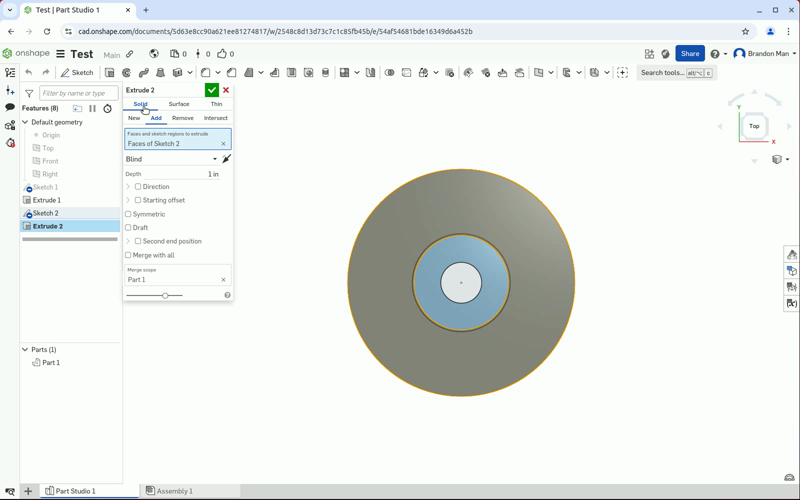
click(143, 106)
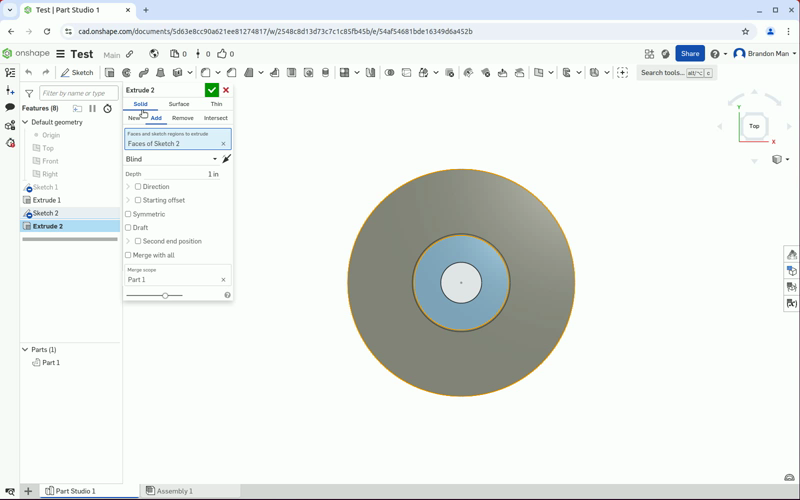
mouse_move(137, 120)
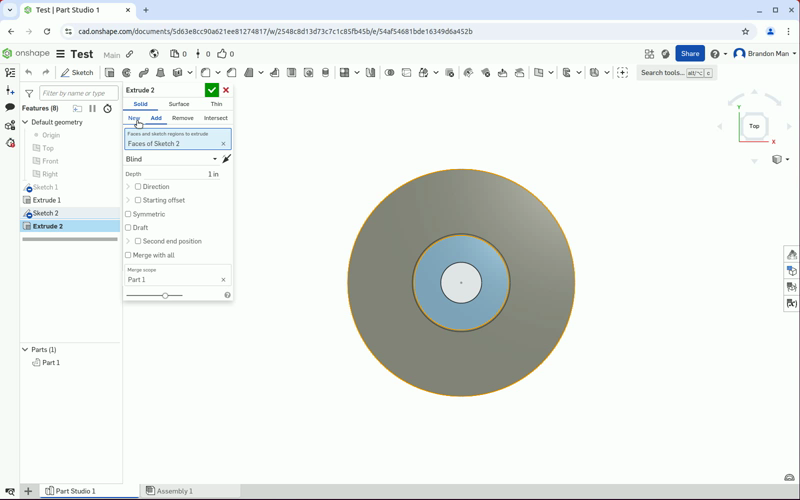
click(137, 120)
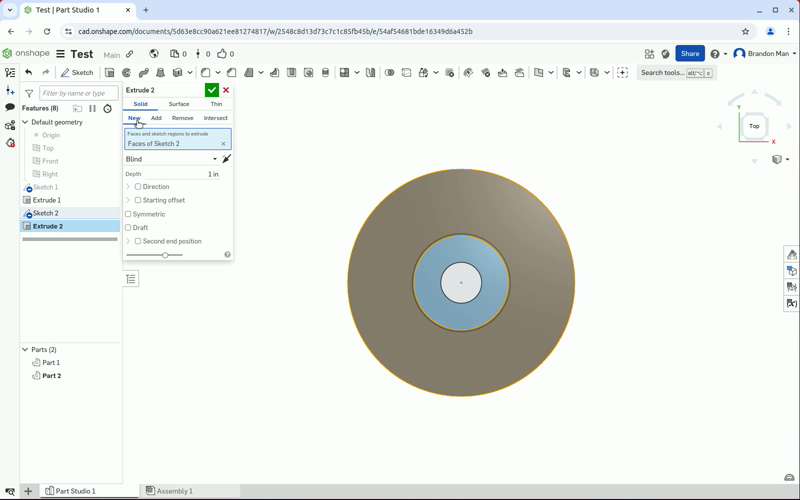
key(tab, 4)
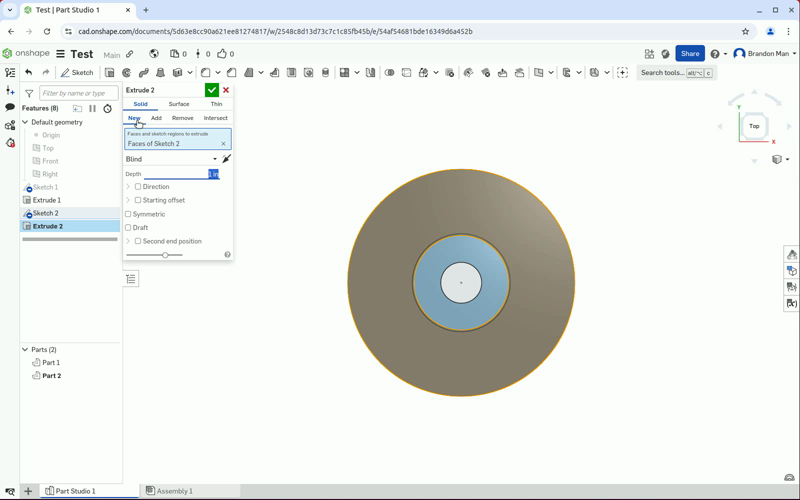
text(21.905)
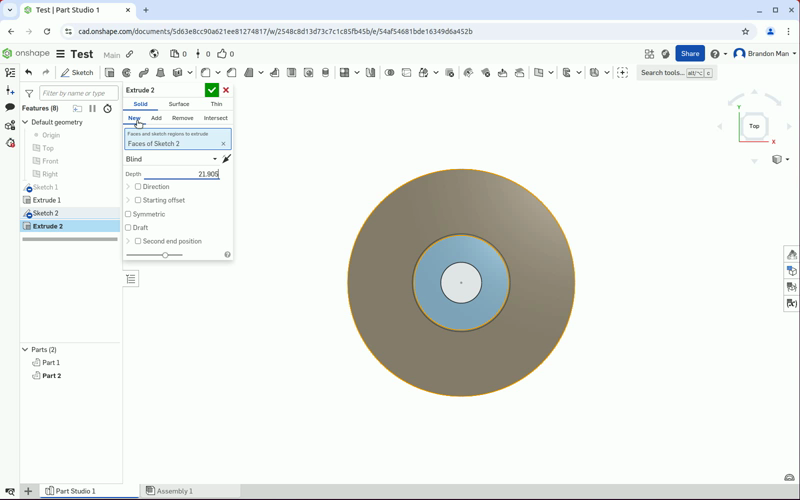
key(enter)
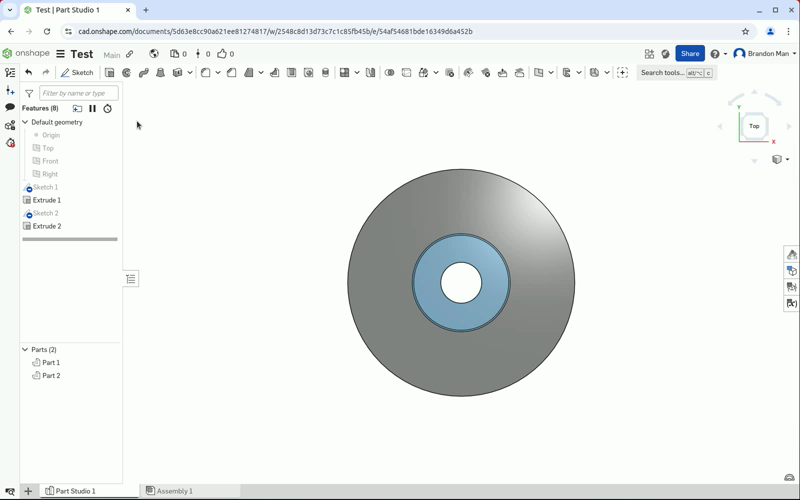
key(shift+h)
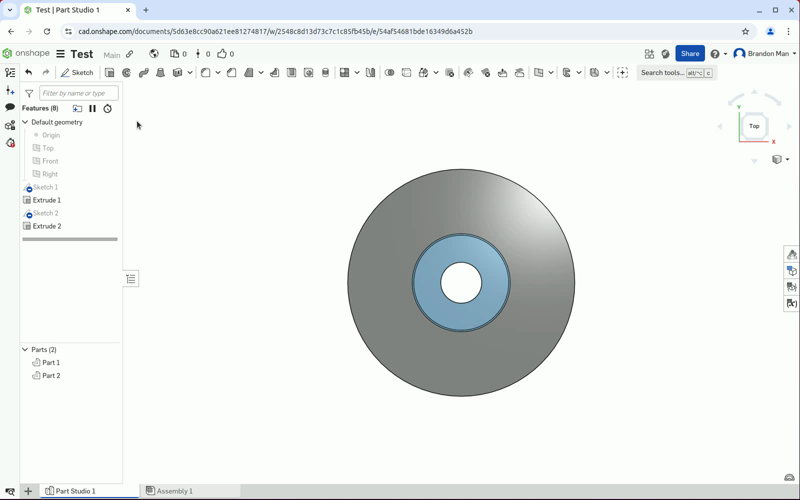
key(shift+h)
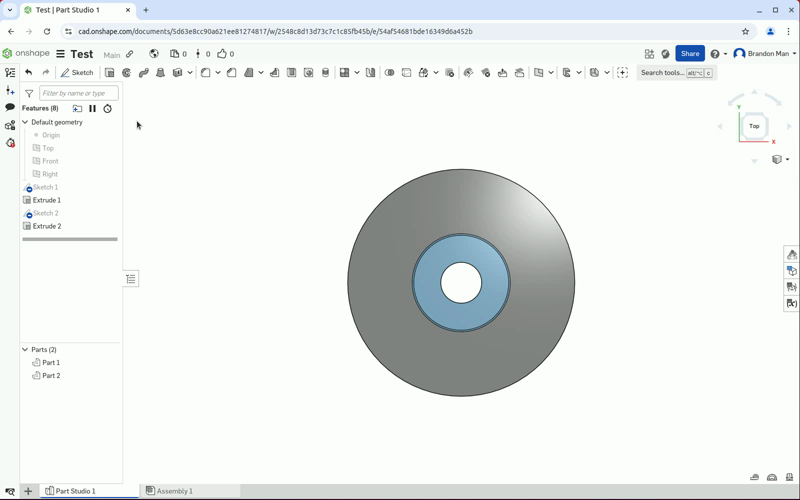
mouse_move(73, 189)
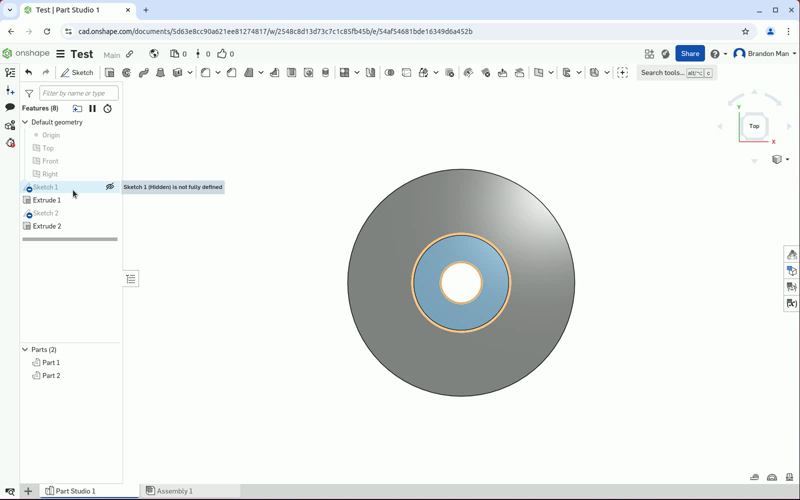
click(73, 189)
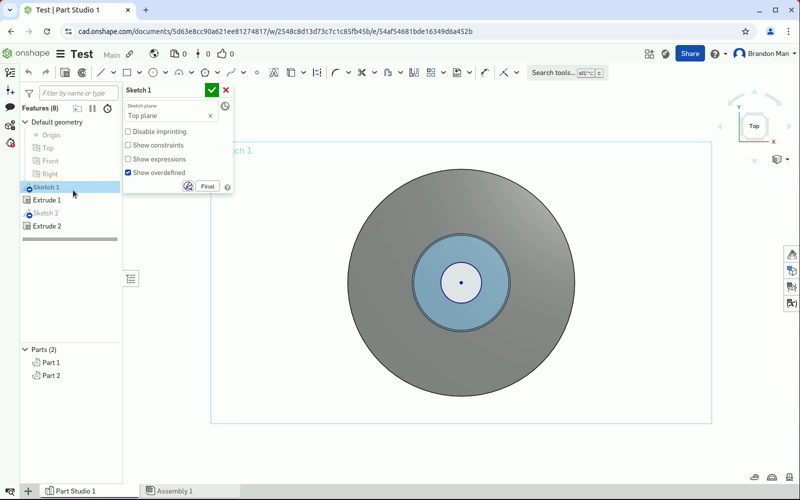
mouse_move(229, 92)
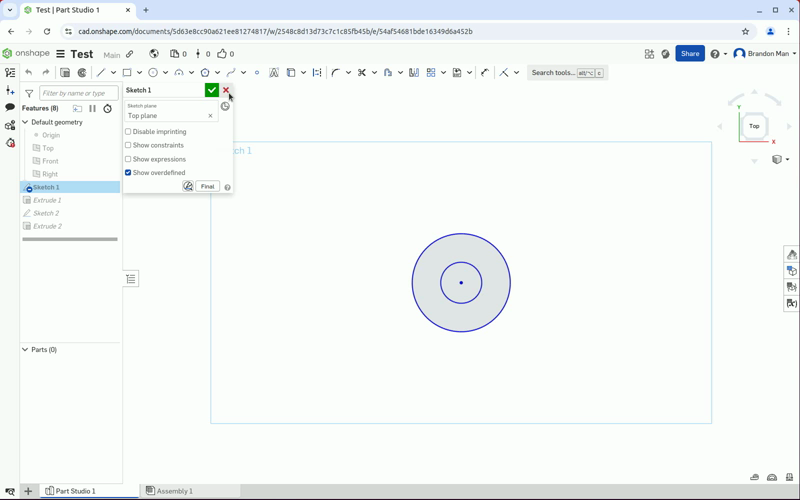
click(229, 92)
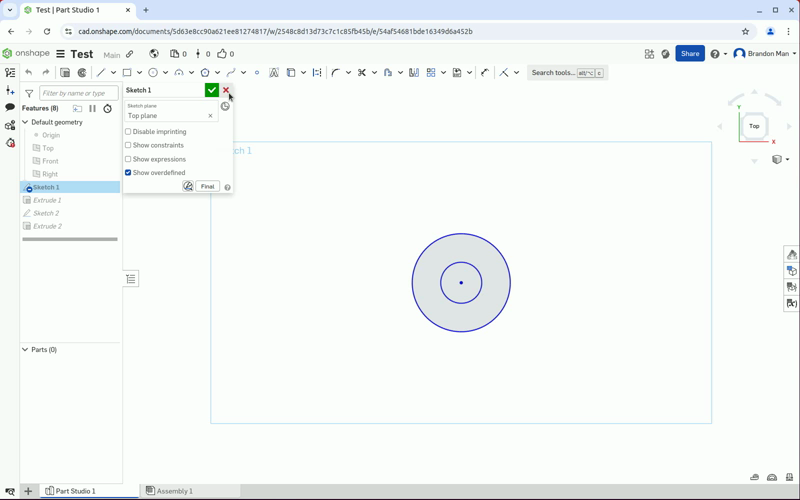
key(shift+s)
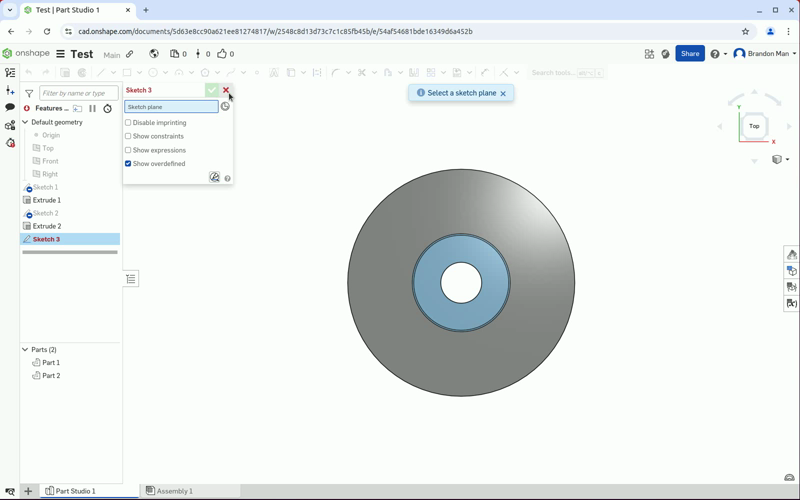
mouse_move(73, 150)
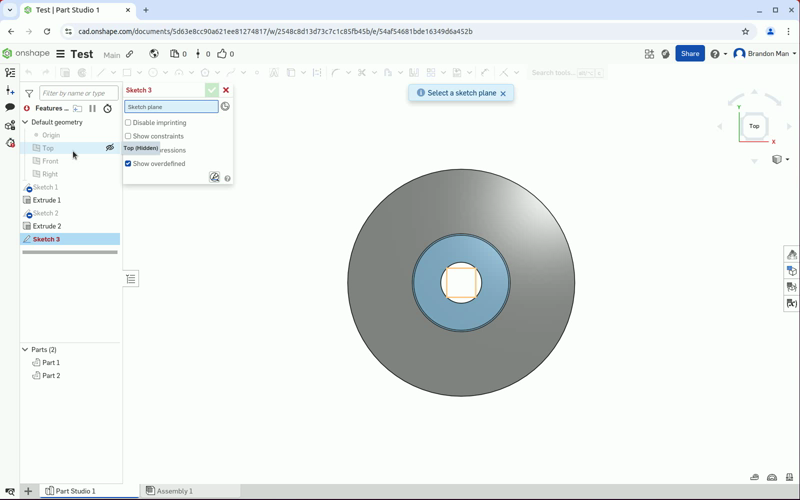
click(73, 150)
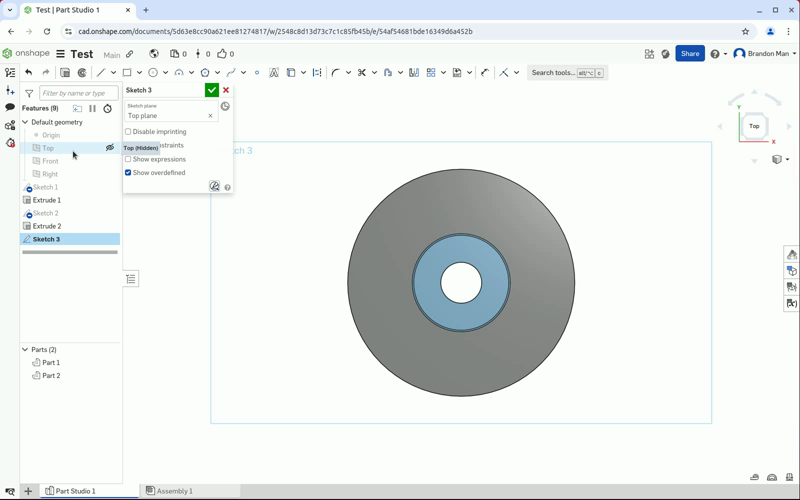
mouse_move(73, 352)
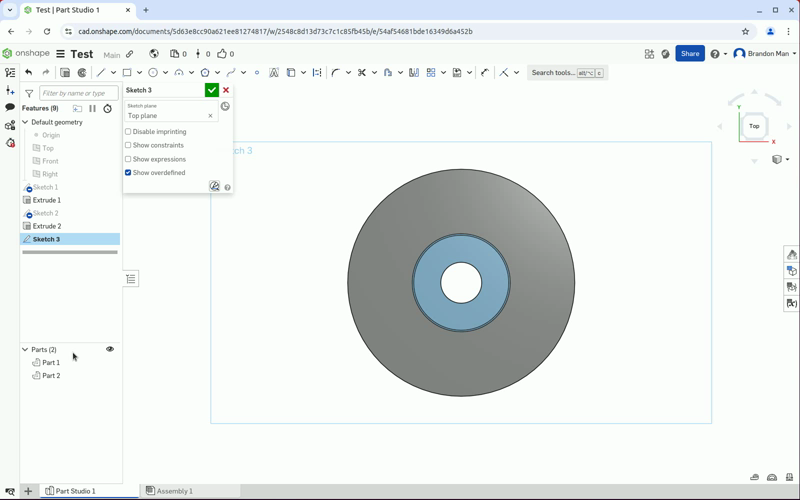
key(y)
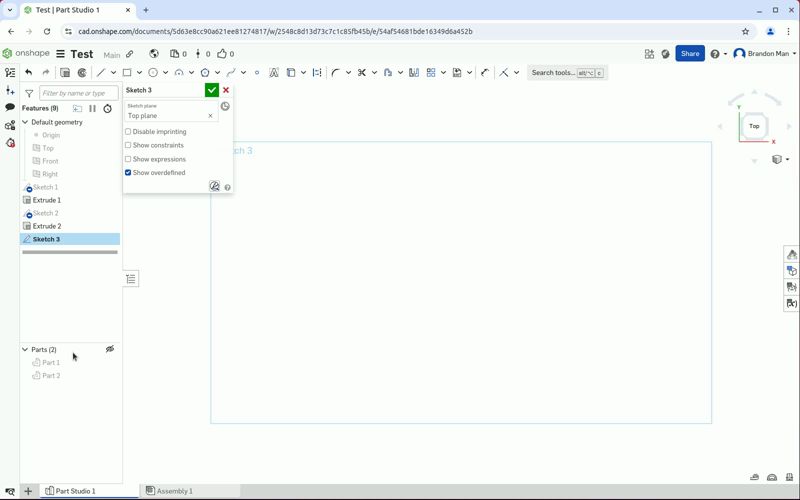
key(c)
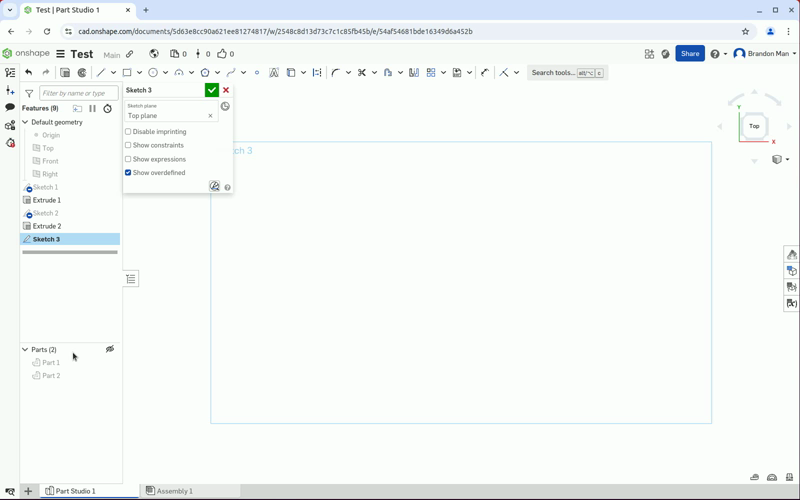
key_down(shift)
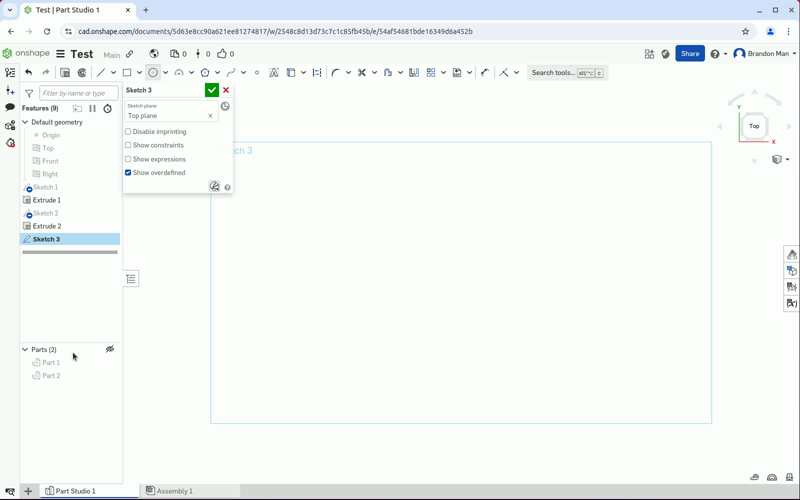
mouse_move(461, 282)
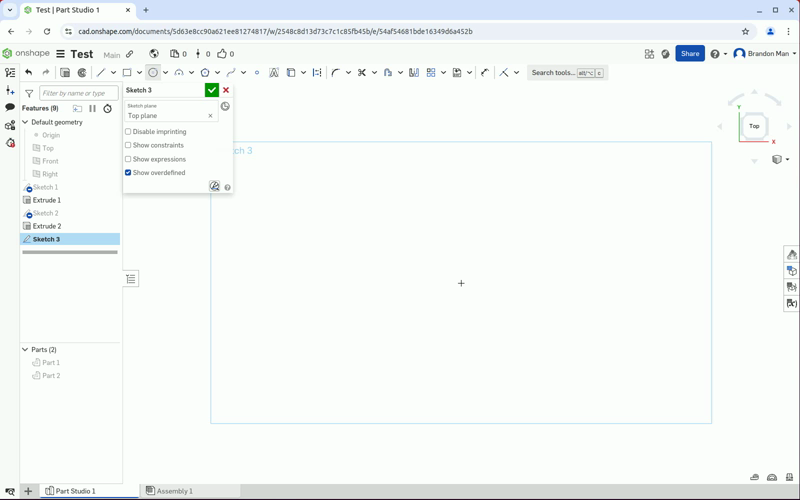
click(461, 282)
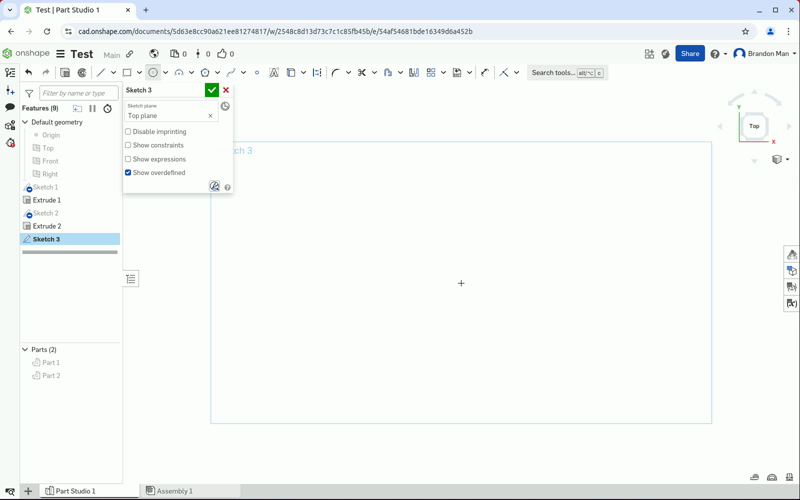
key_up(shift)
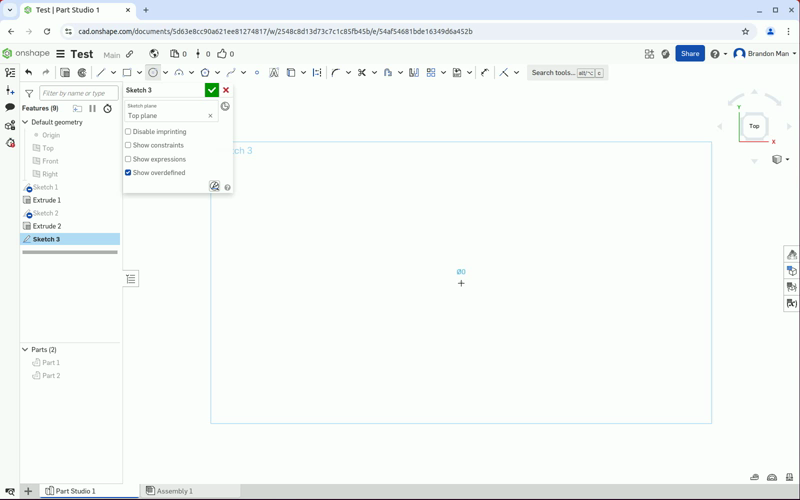
mouse_move(510, 282)
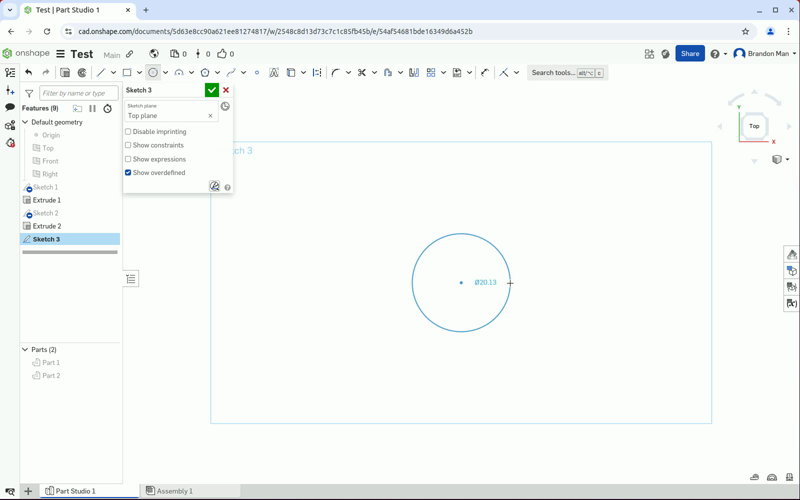
click(510, 282)
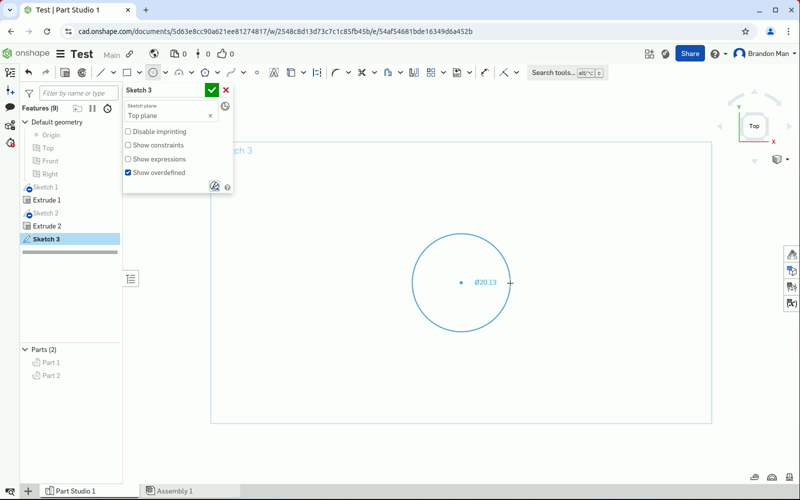
key(esc)
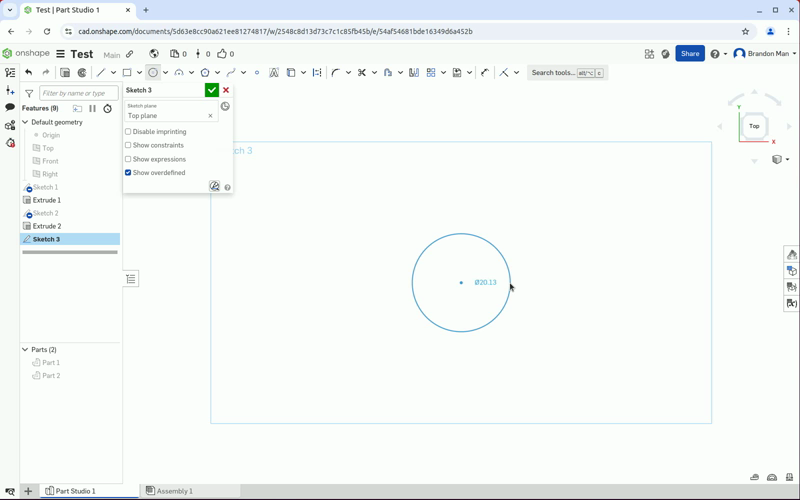
key(c)
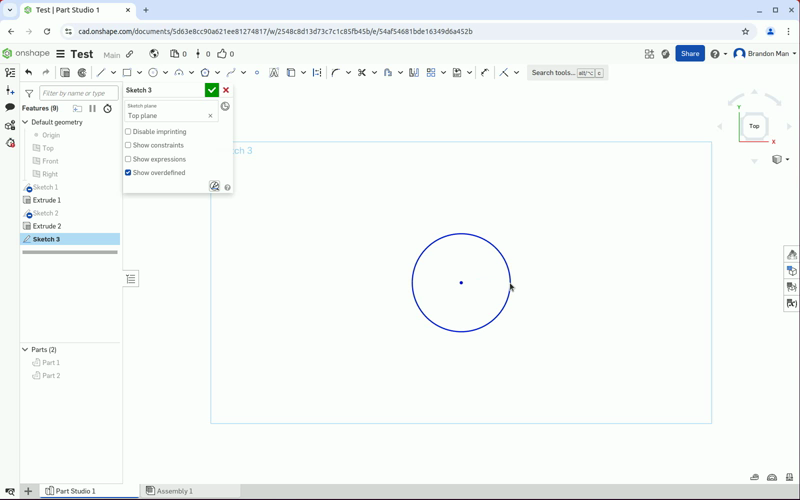
key_down(shift)
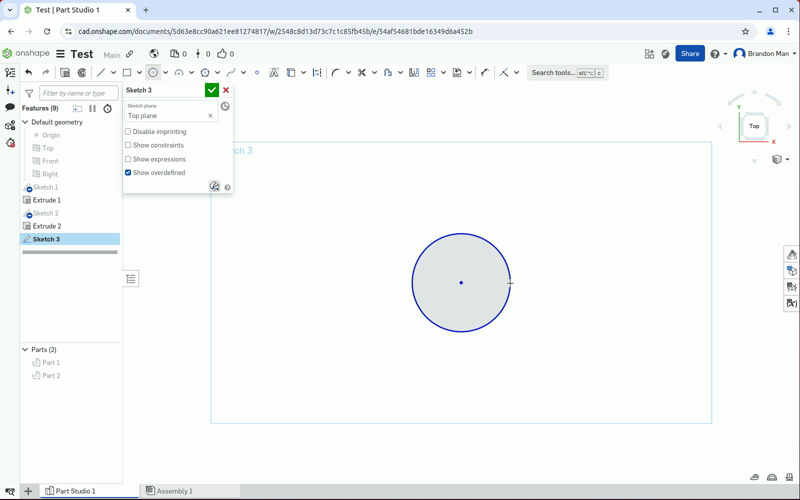
mouse_move(461, 282)
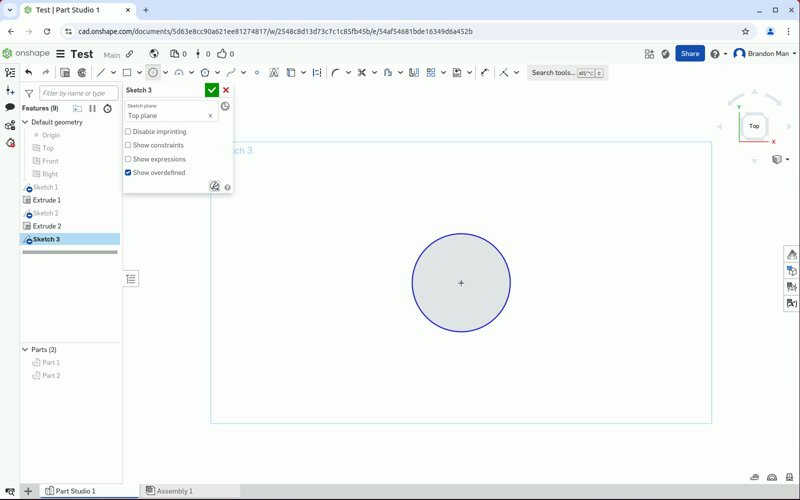
click(461, 282)
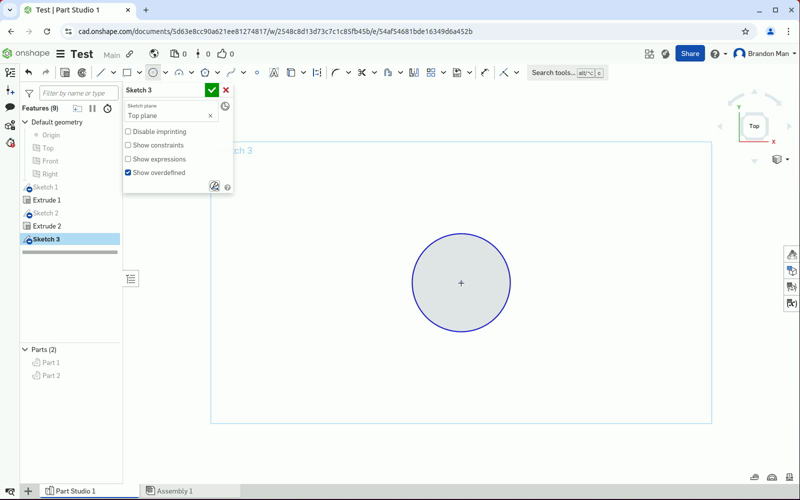
key_up(shift)
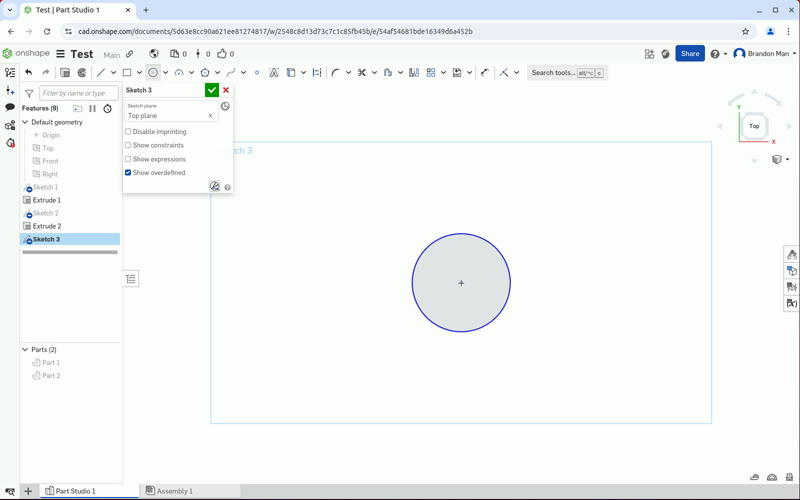
mouse_move(481, 282)
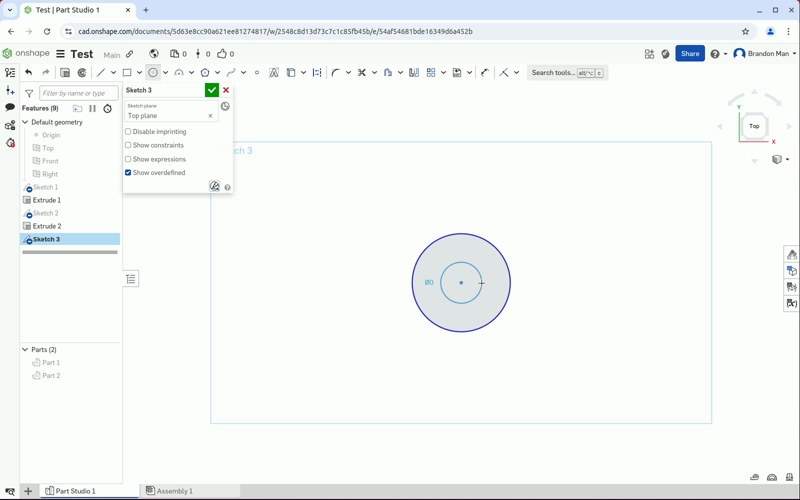
click(481, 282)
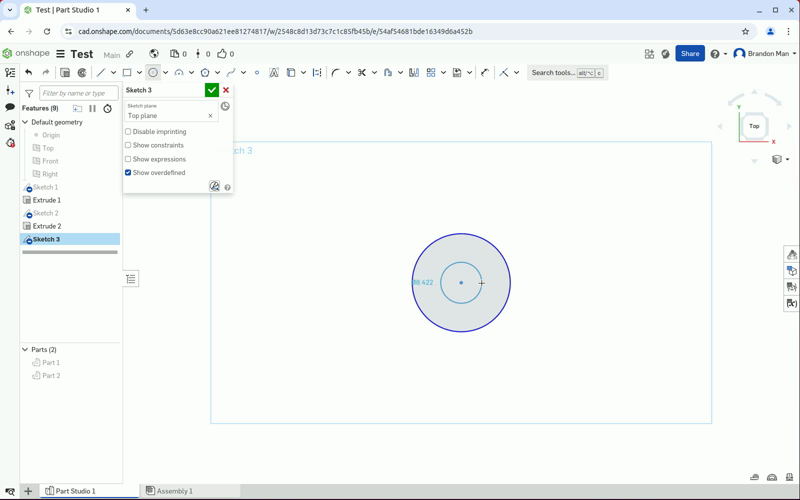
key(esc)
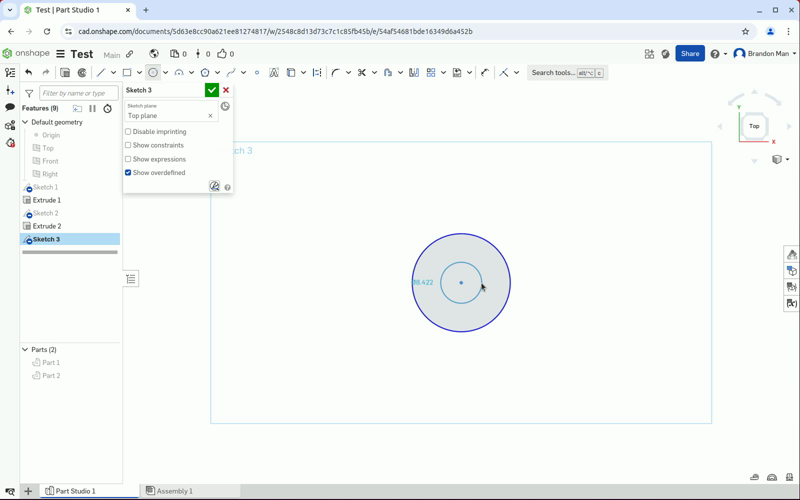
mouse_move(481, 259)
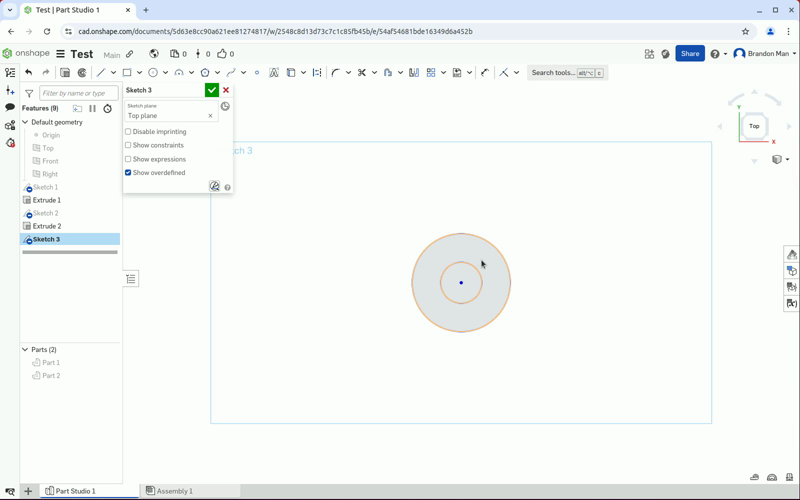
click(481, 259)
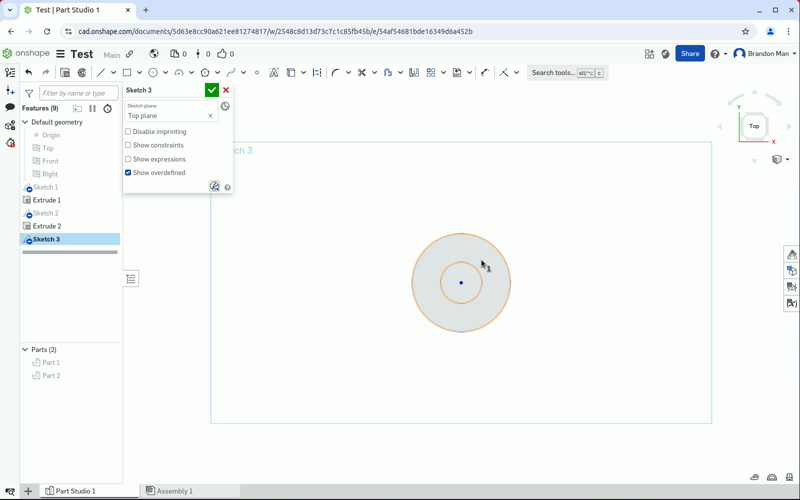
mouse_move(73, 352)
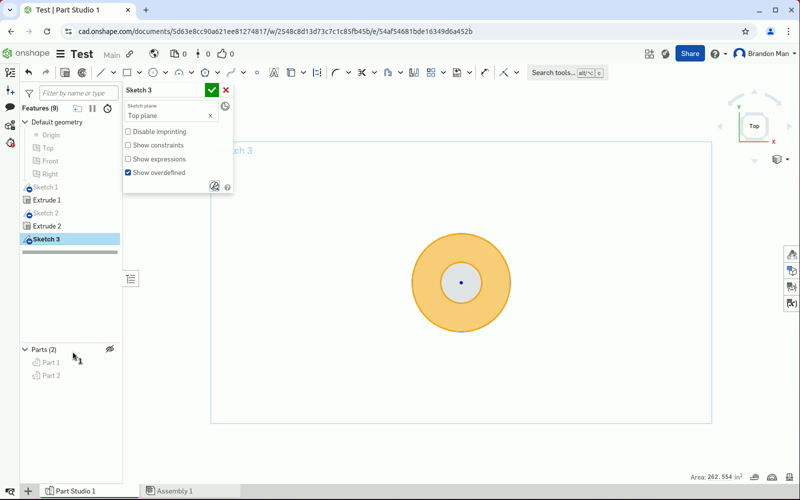
key(shift+y)
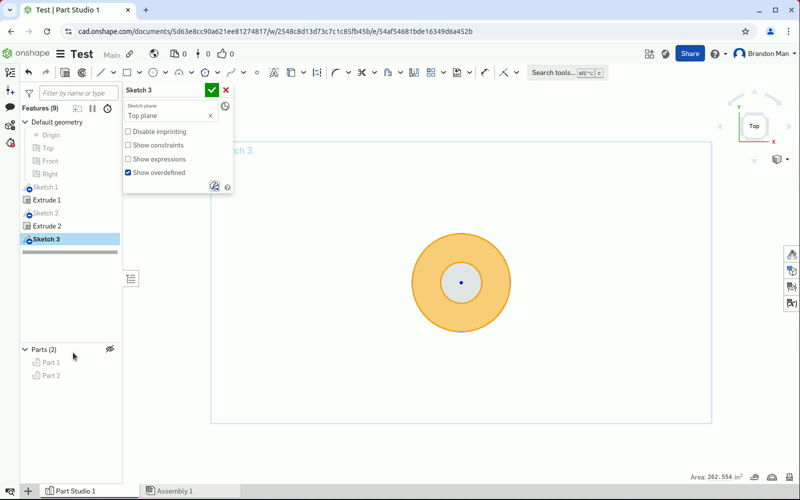
key(shift+e)
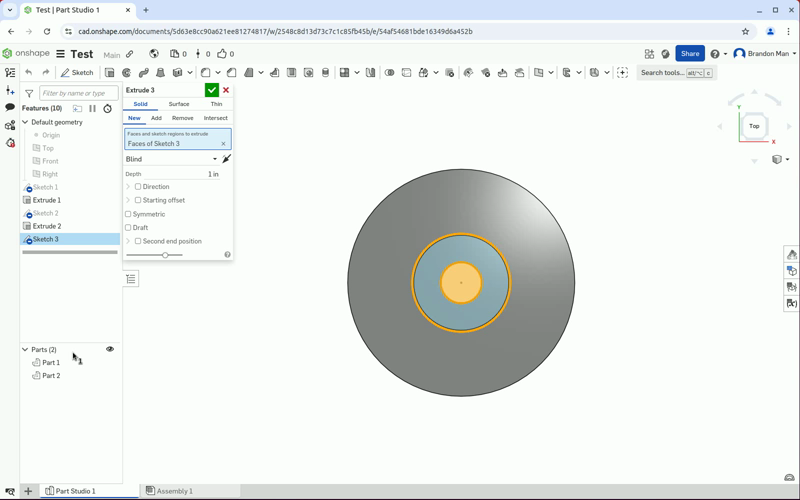
mouse_move(143, 106)
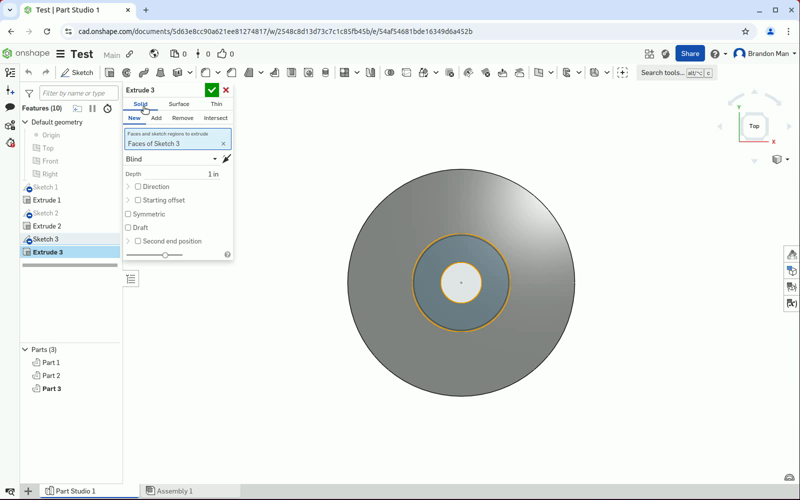
click(143, 106)
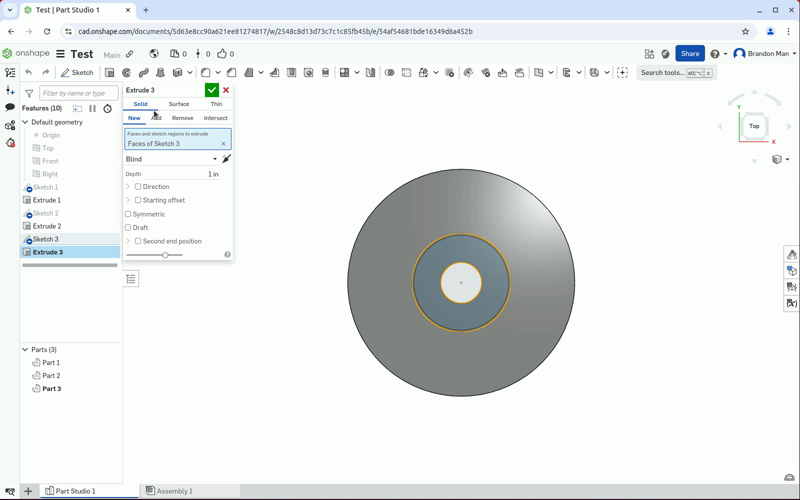
mouse_move(186, 120)
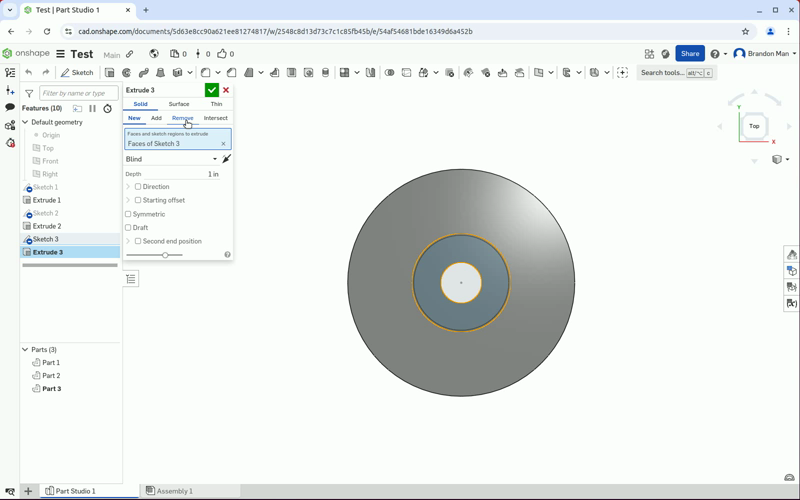
click(186, 120)
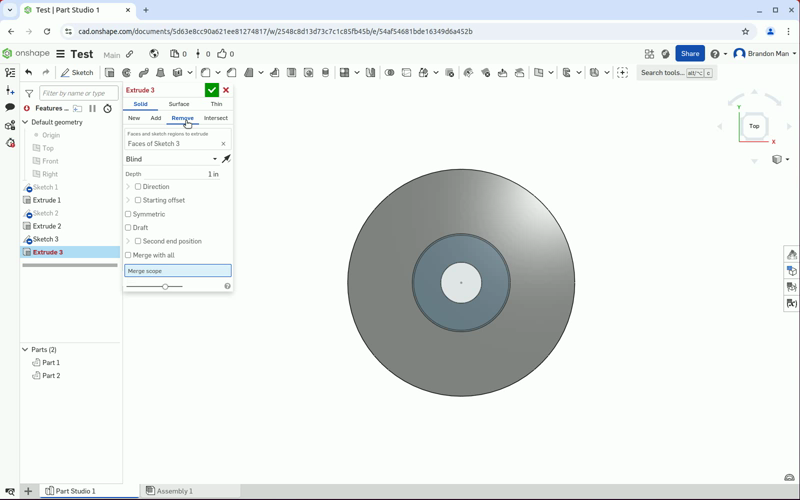
key(tab, 4)
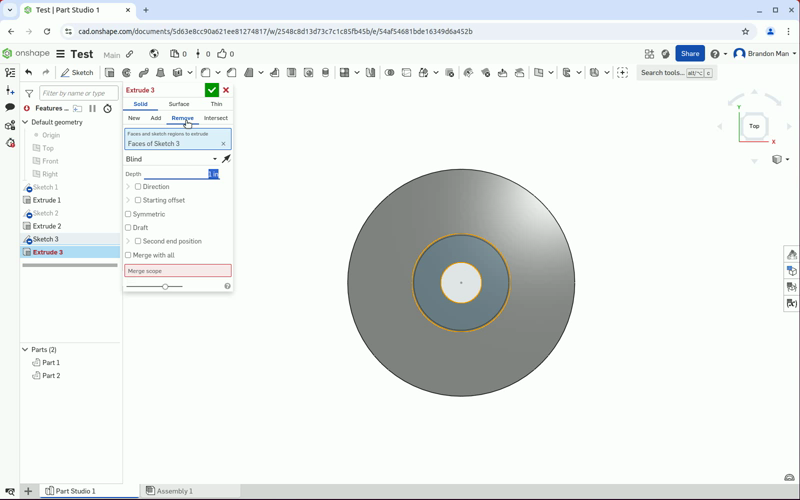
text(-4.333)
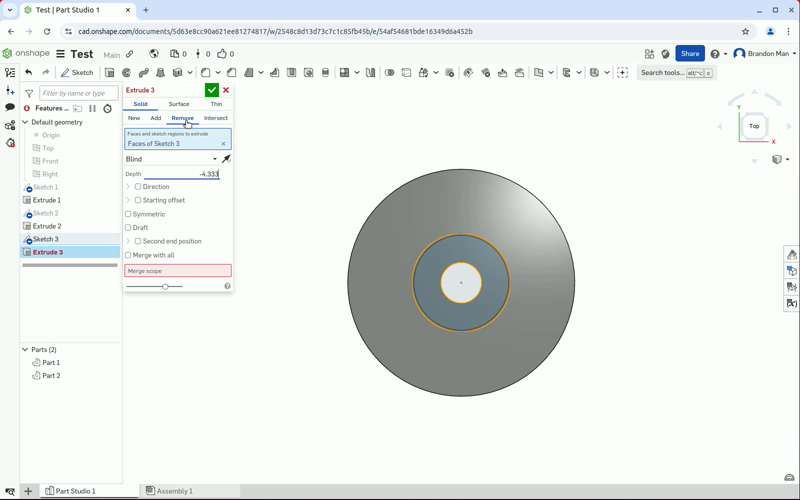
key(tab, 6)
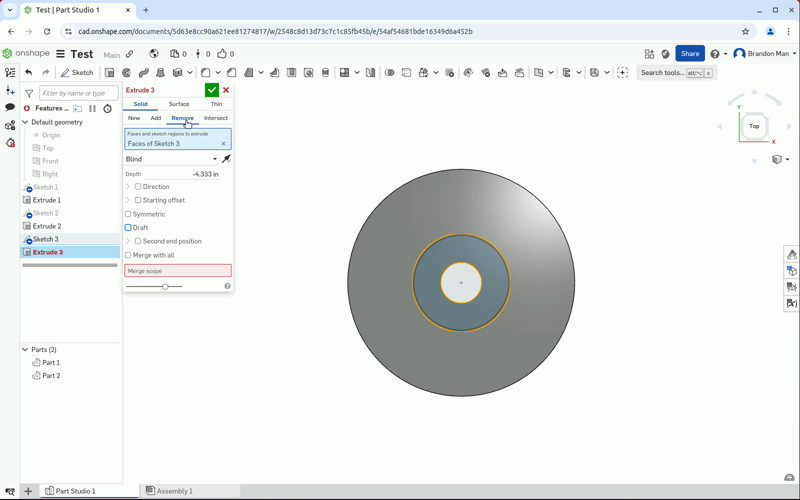
key(space)
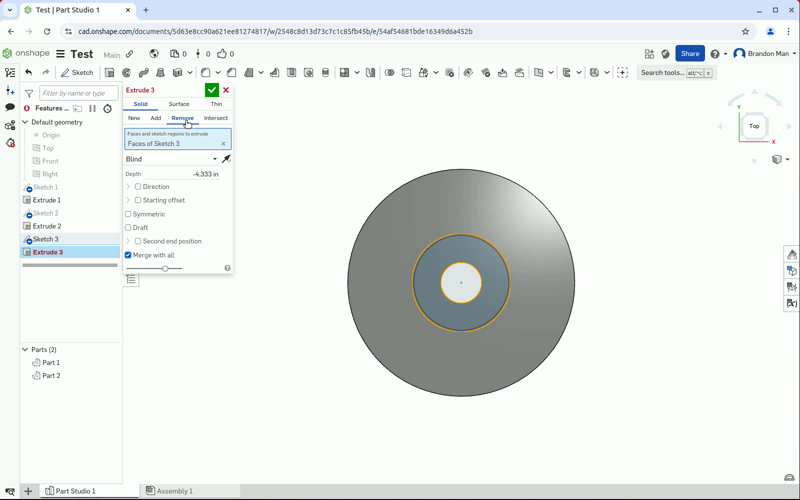
key(enter)
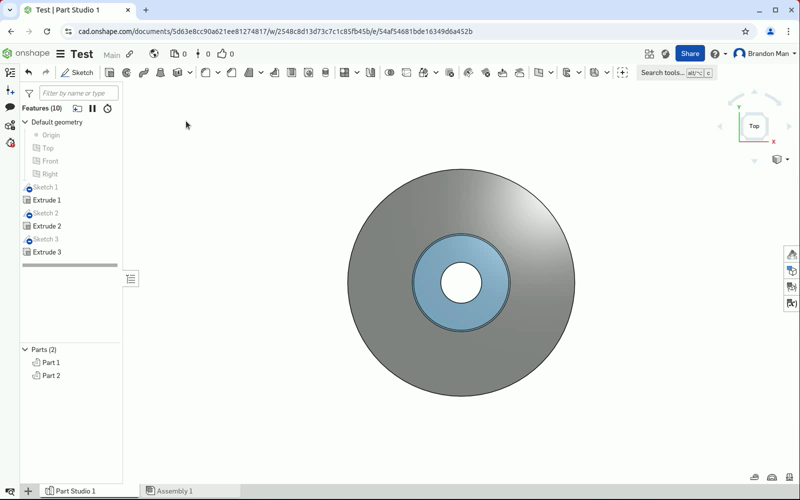
key(shift+h)
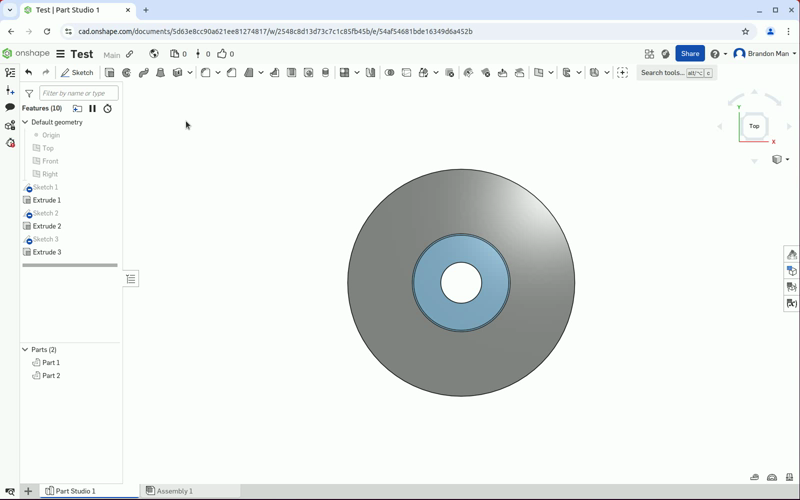
key(shift+h)
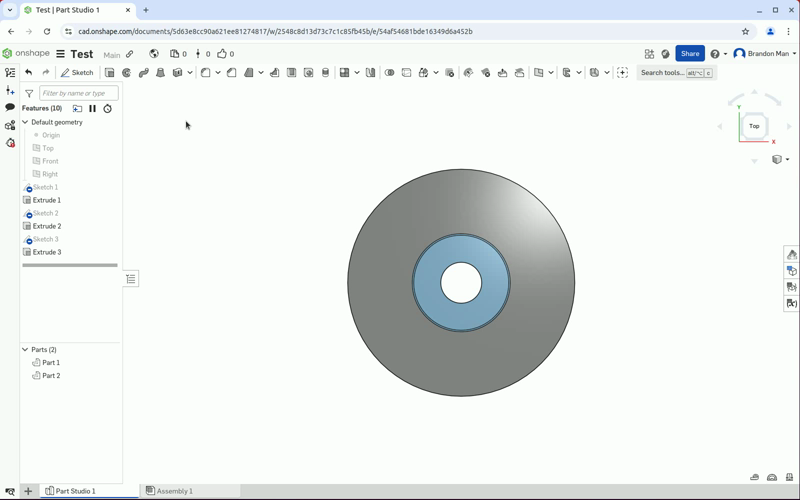
key(shift+7)
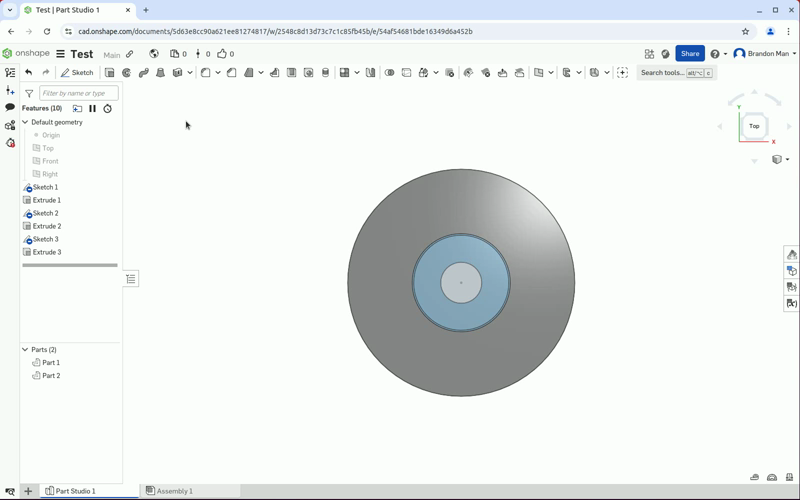
key(up, 3)
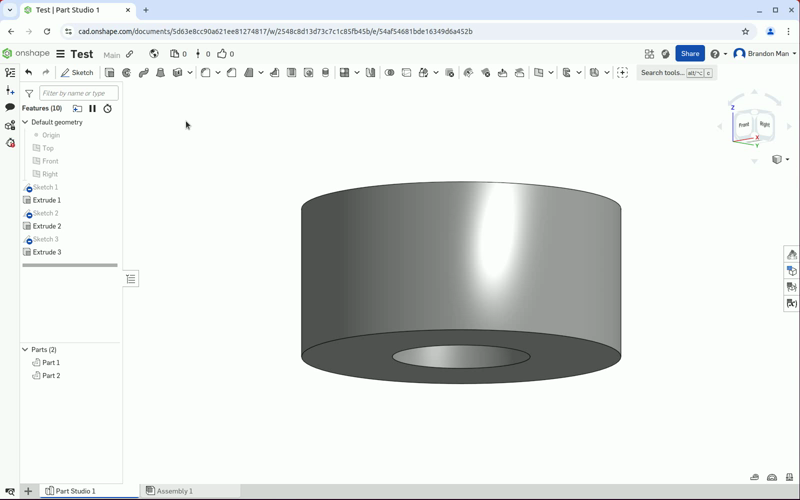
key(left, 3)
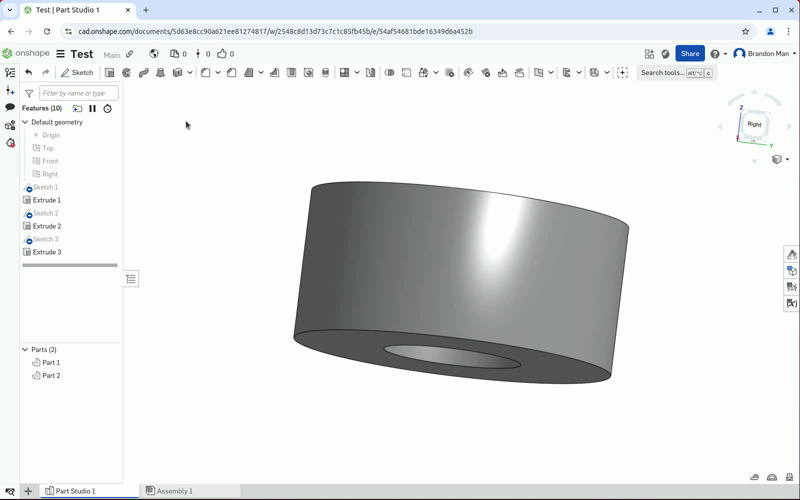
key(right, 3)
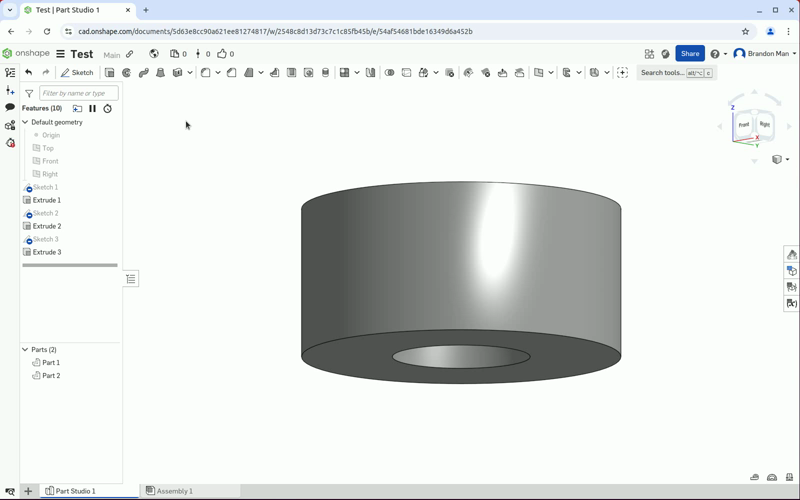
key(down, 3)
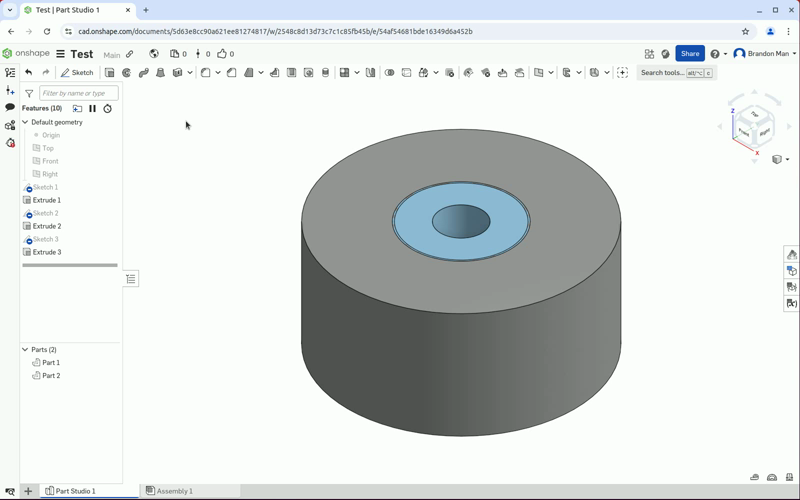
mouse_move(73, 189)
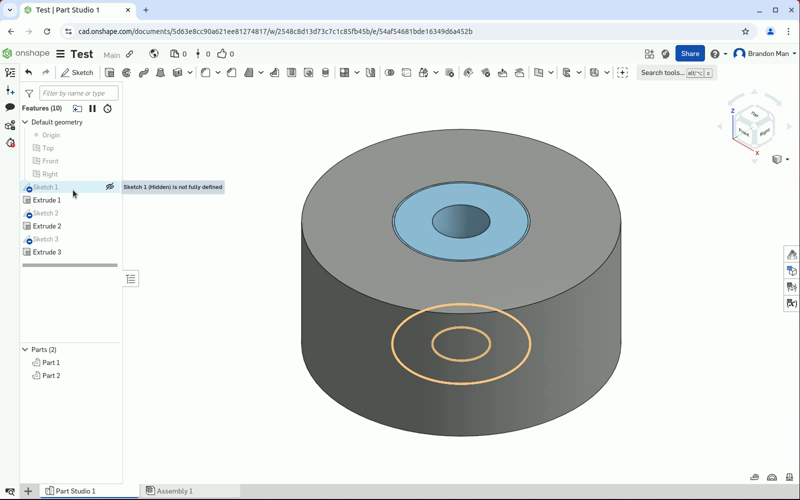
click(73, 189)